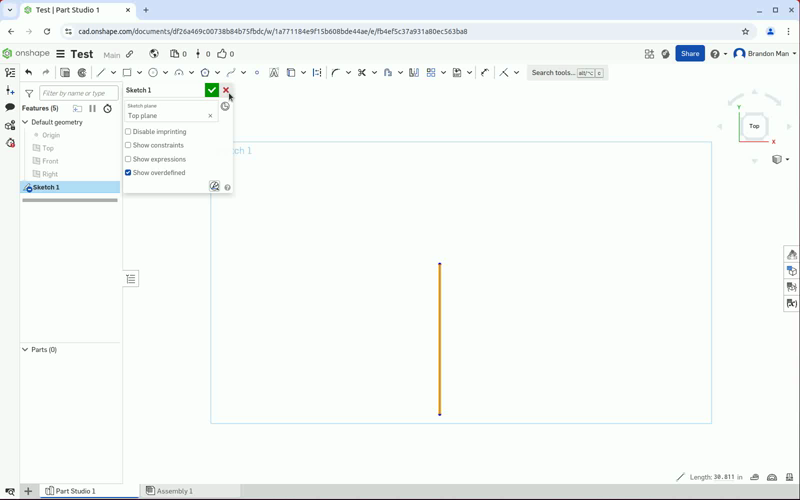
key(shift+h)
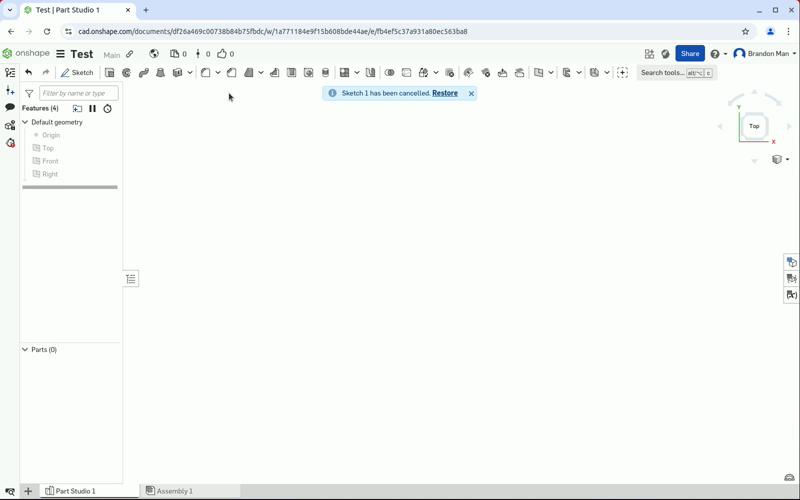
mouse_move(73, 352)
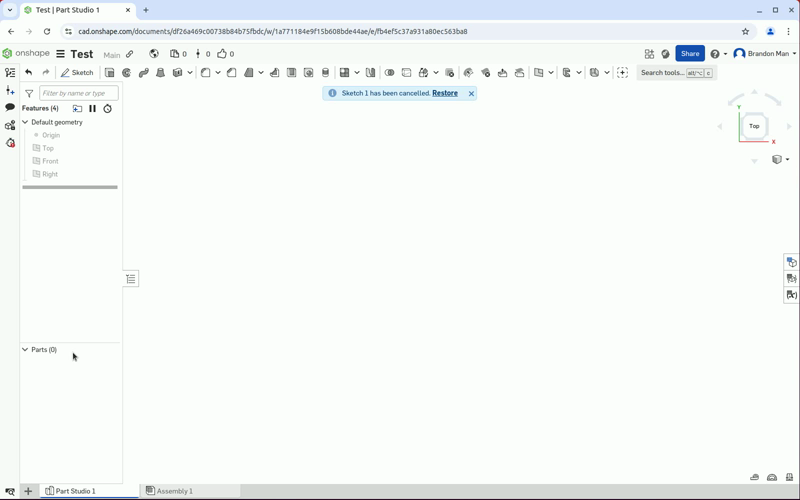
key(y)
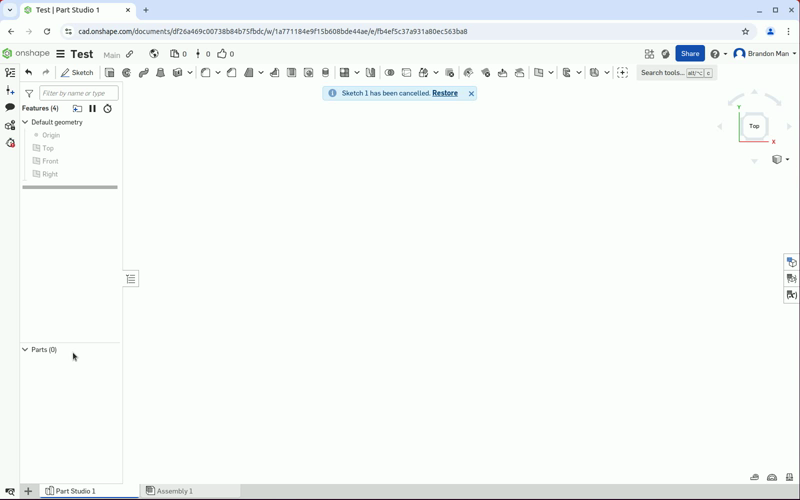
key(shift+p)
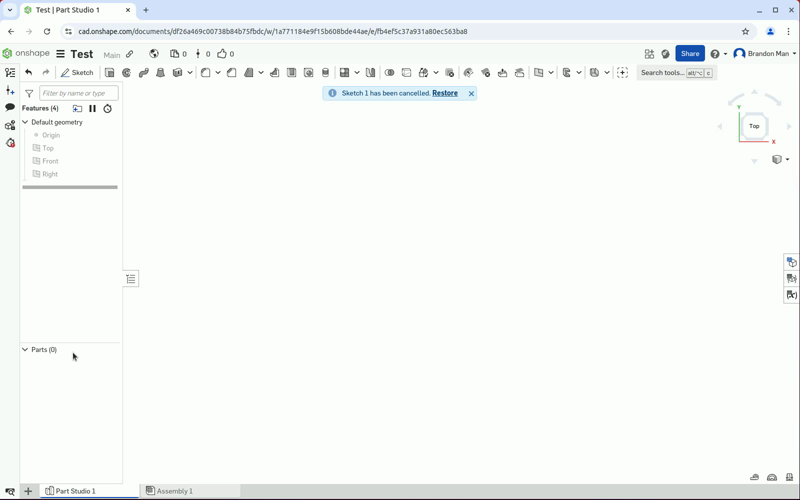
key(space)
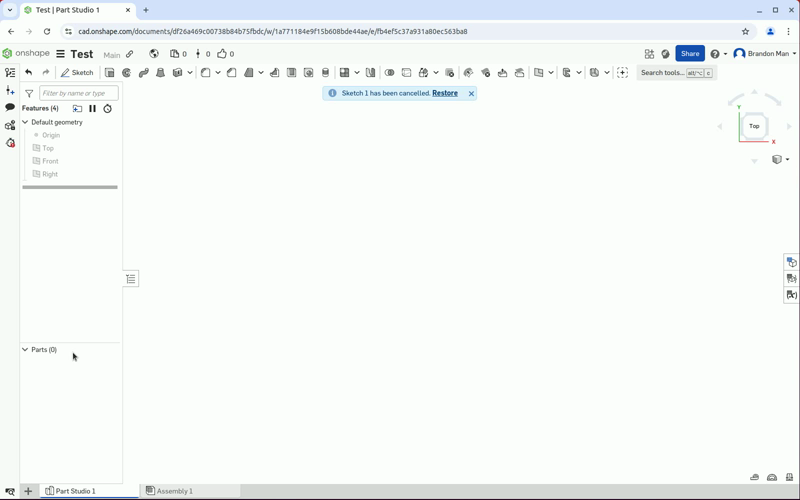
key_down(shift)
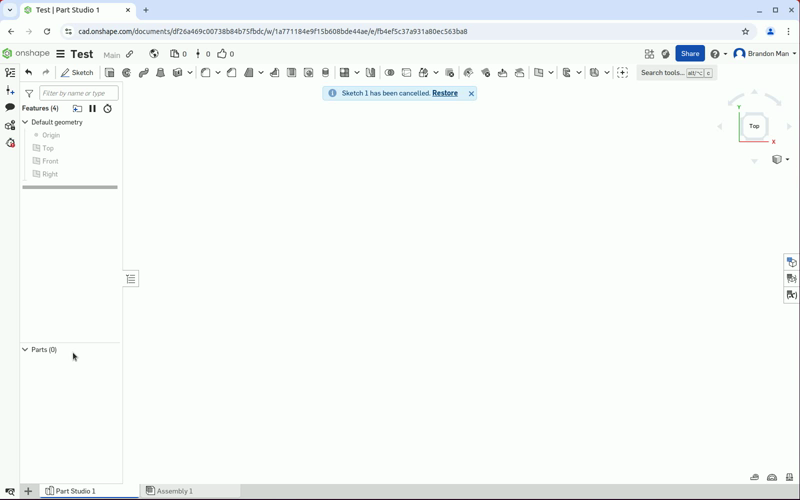
key(up)
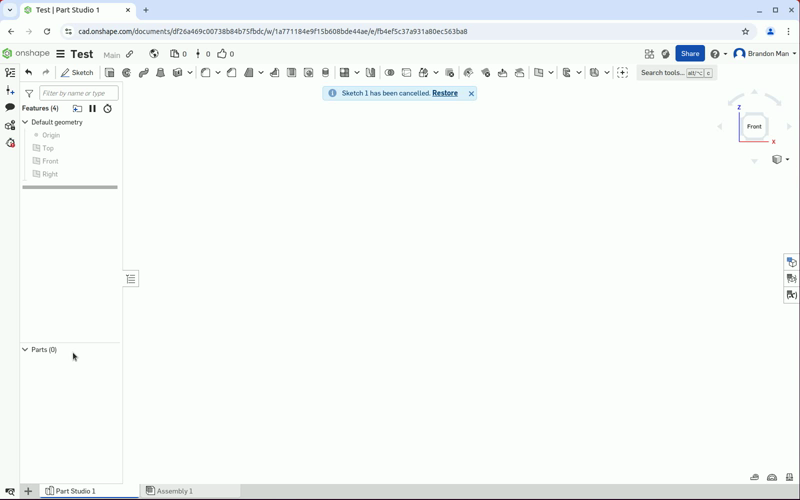
key_up(shift)
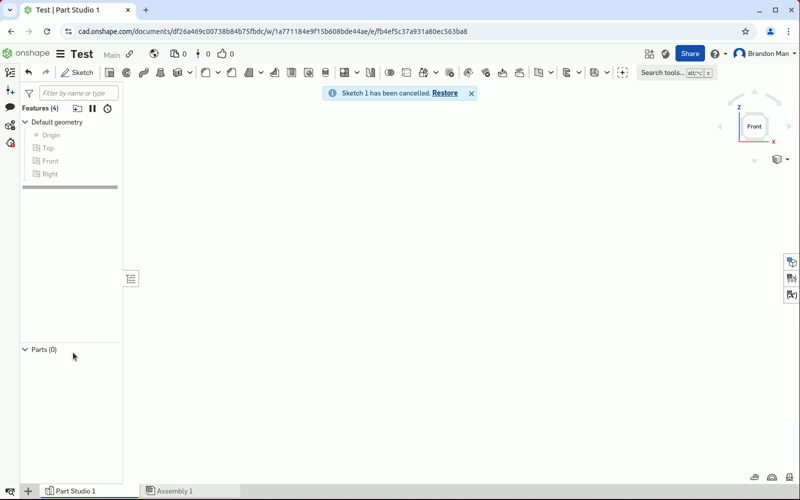
mouse_move(73, 352)
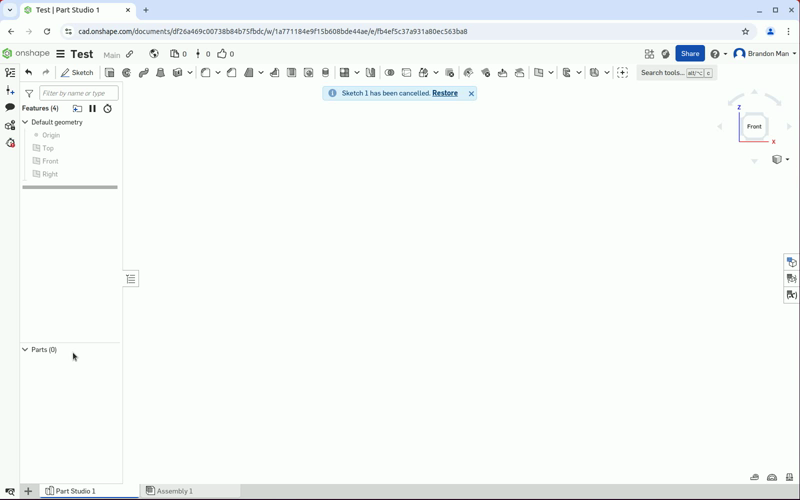
key(shift+y)
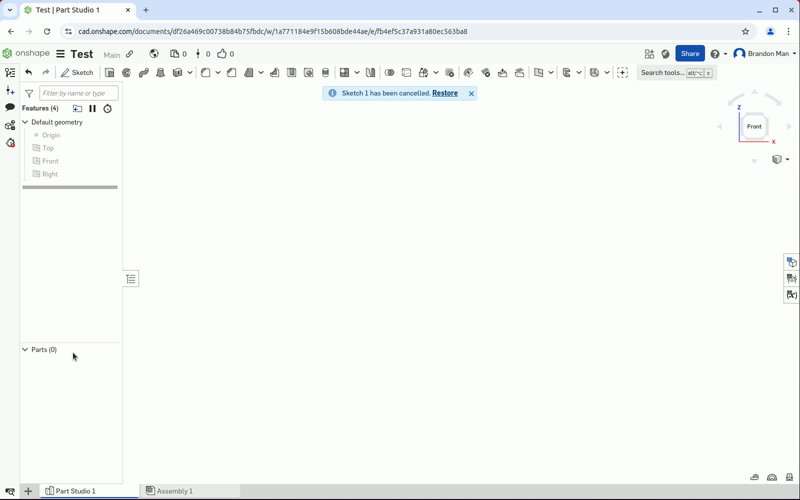
key(shift+s)
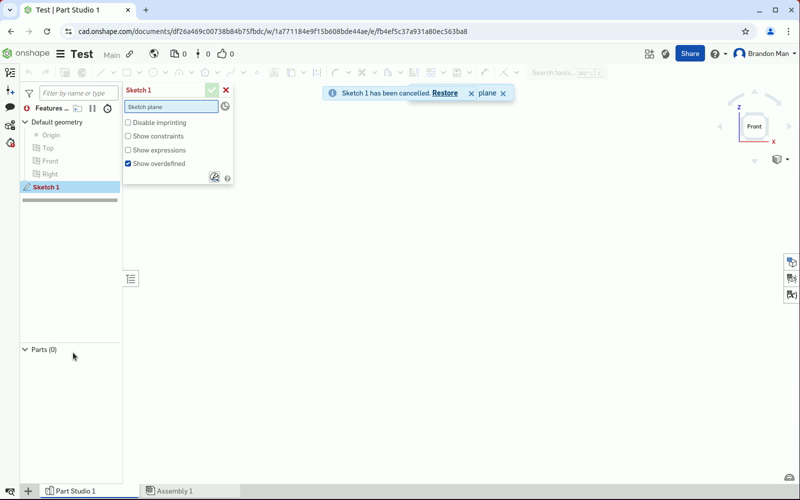
mouse_move(73, 163)
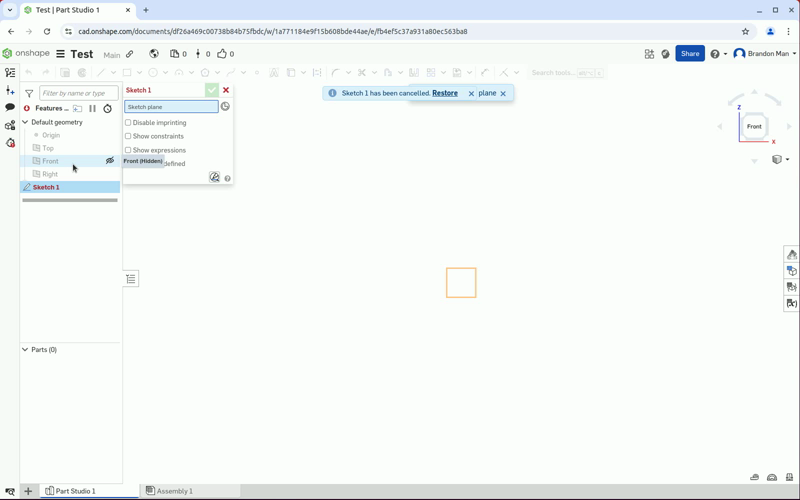
click(73, 163)
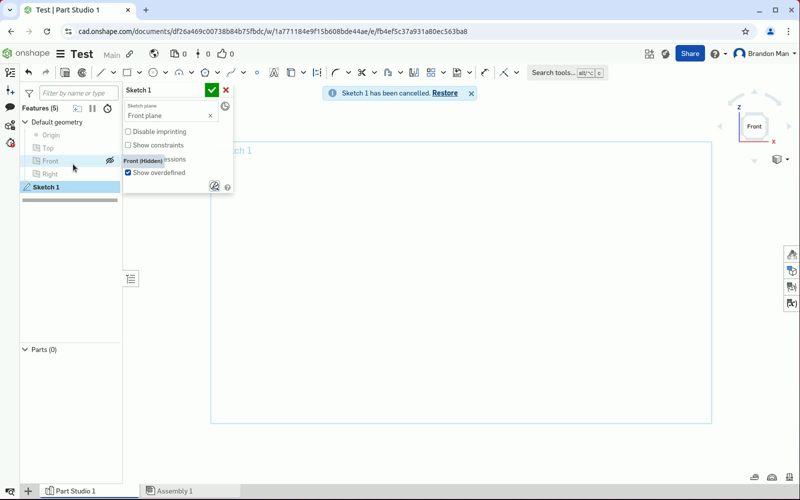
mouse_move(73, 352)
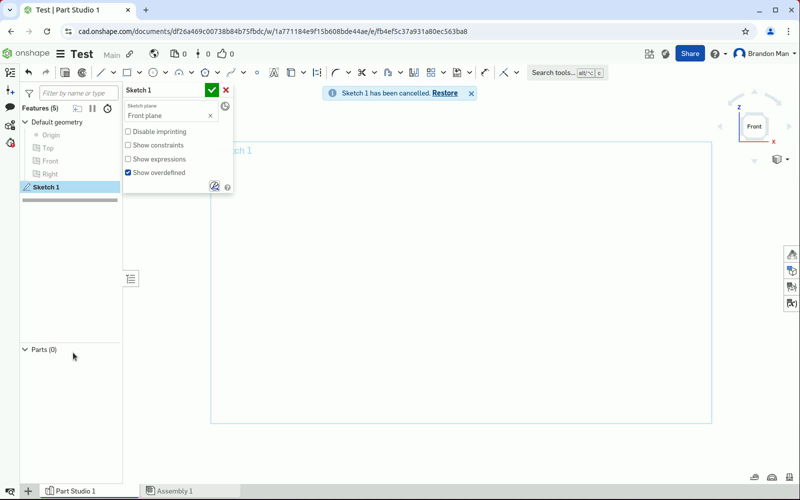
key(y)
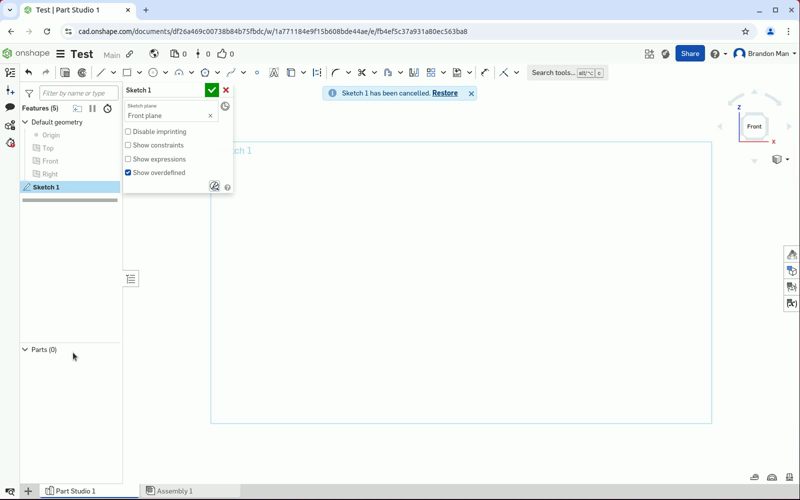
key(c)
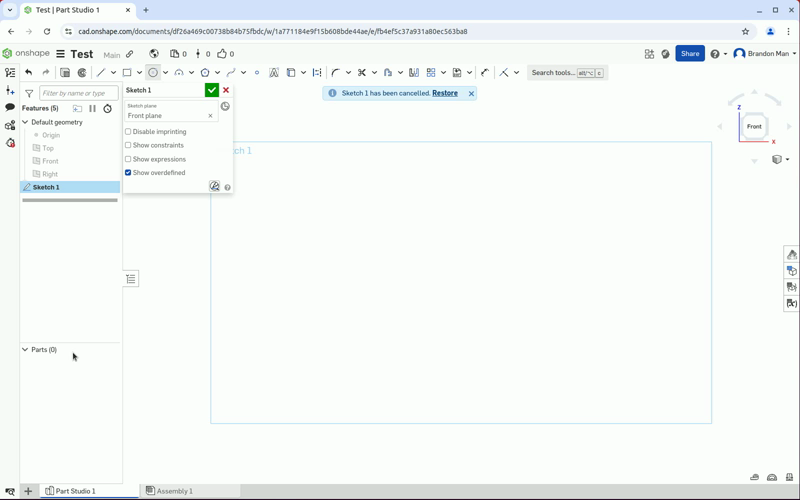
key_down(shift)
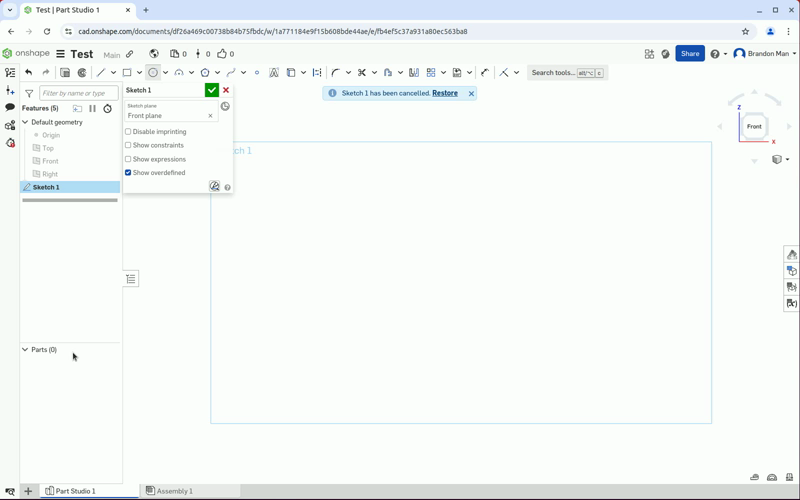
mouse_move(461, 282)
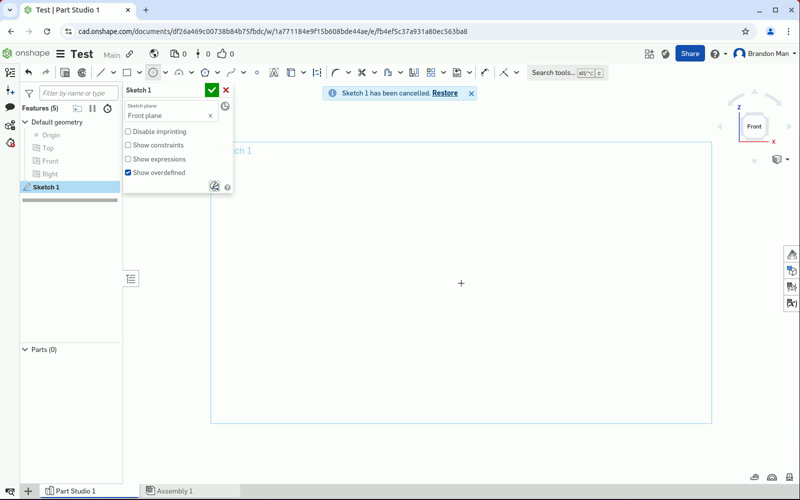
click(461, 282)
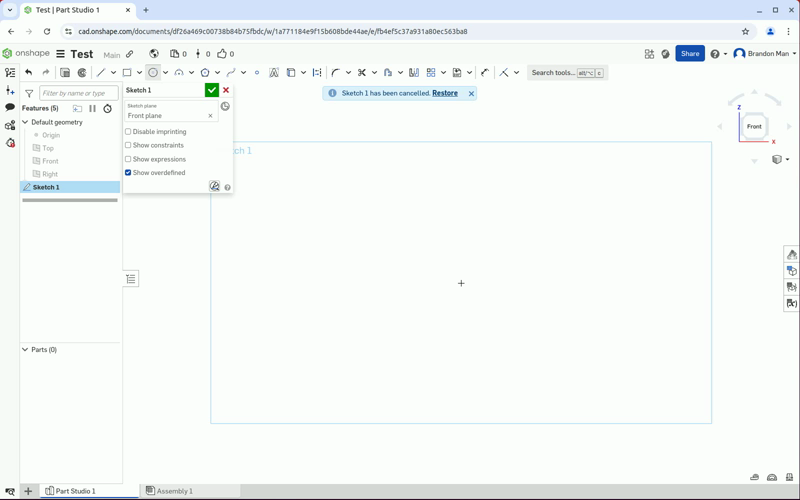
key_up(shift)
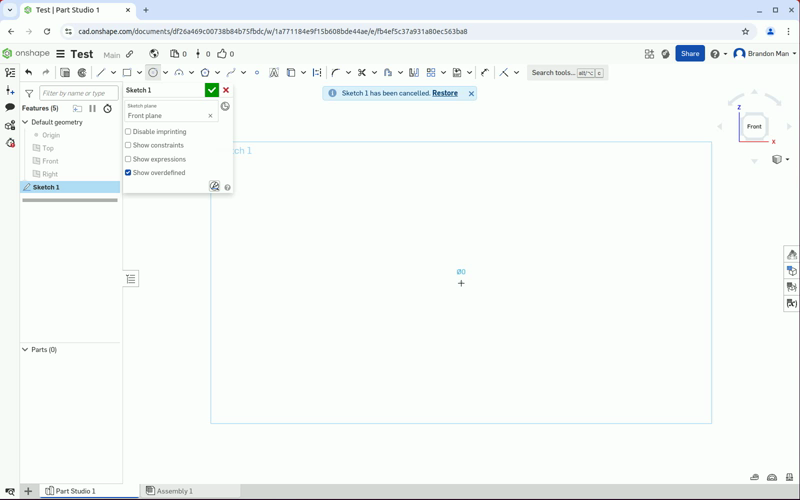
mouse_move(499, 282)
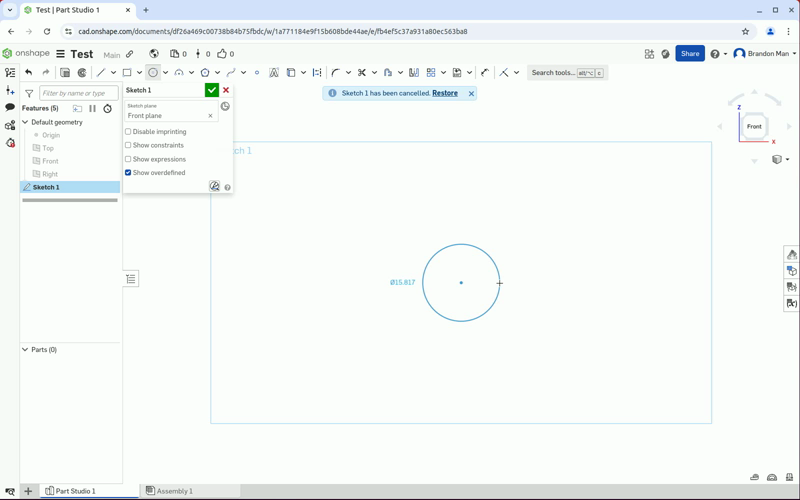
click(499, 282)
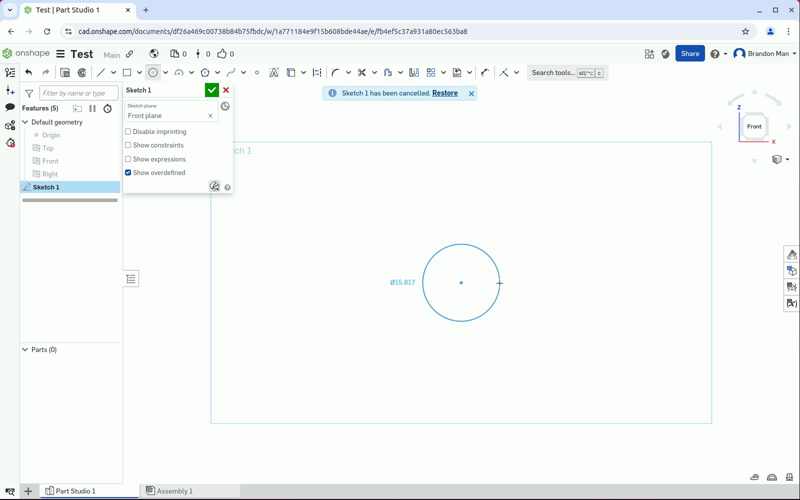
key(esc)
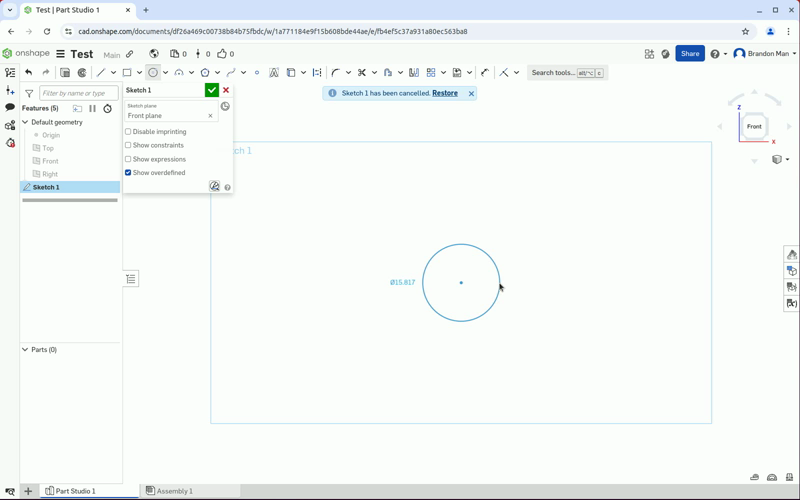
key(c)
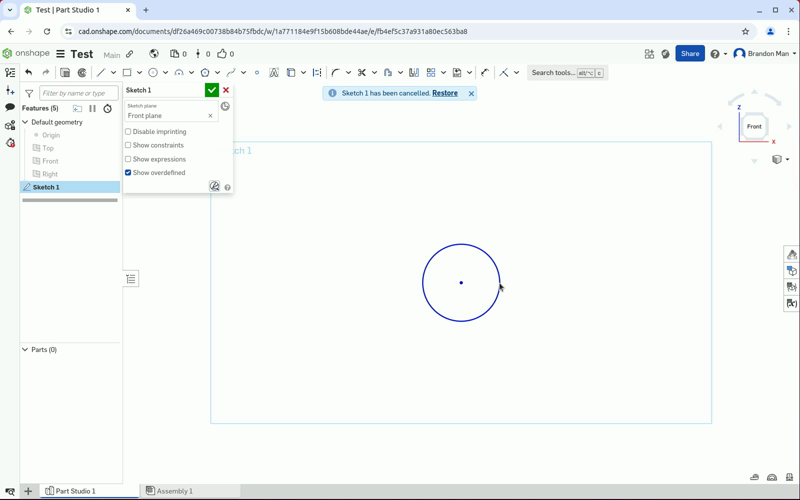
key_down(shift)
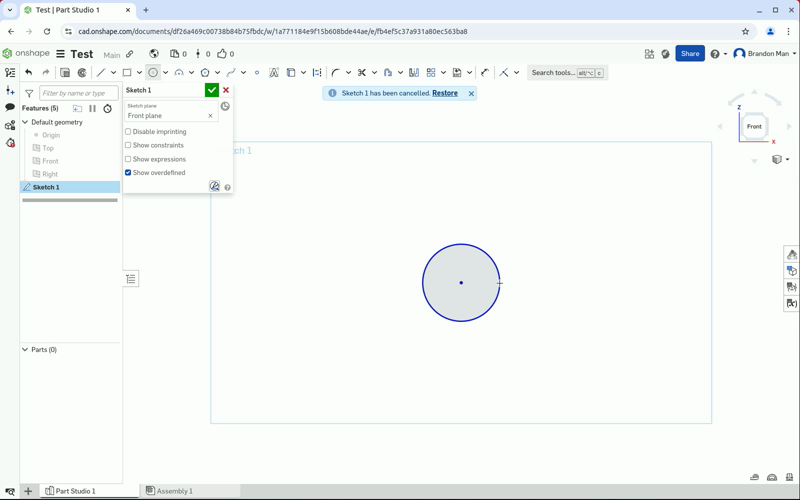
mouse_move(461, 282)
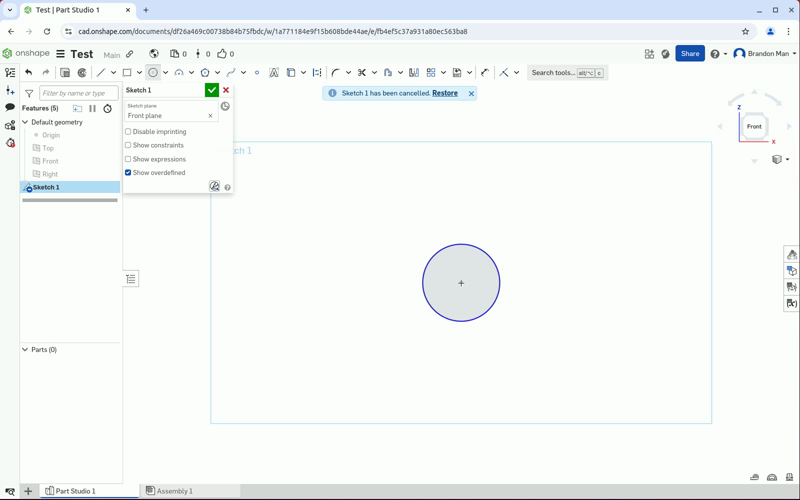
click(461, 282)
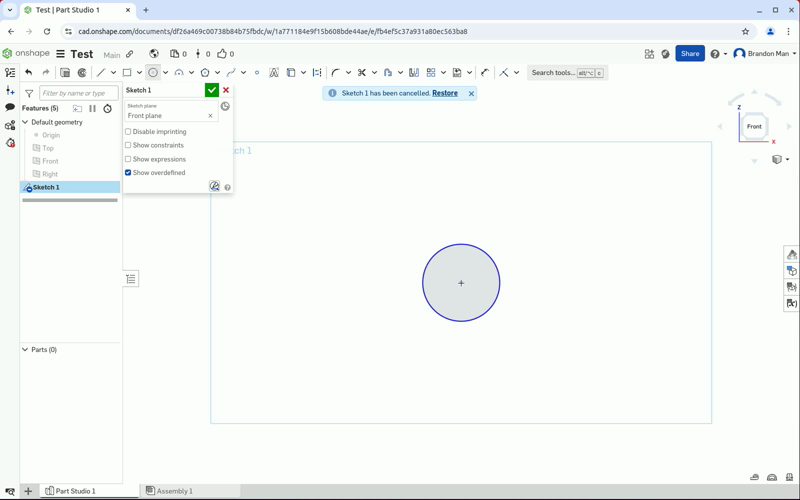
key_up(shift)
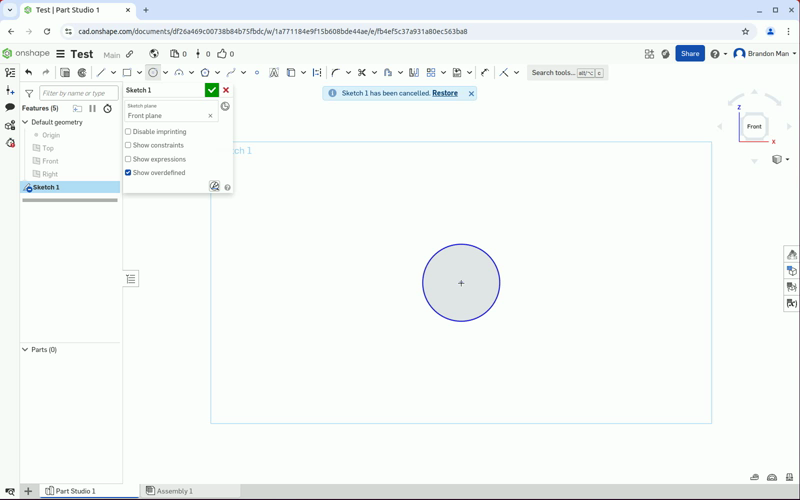
mouse_move(472, 282)
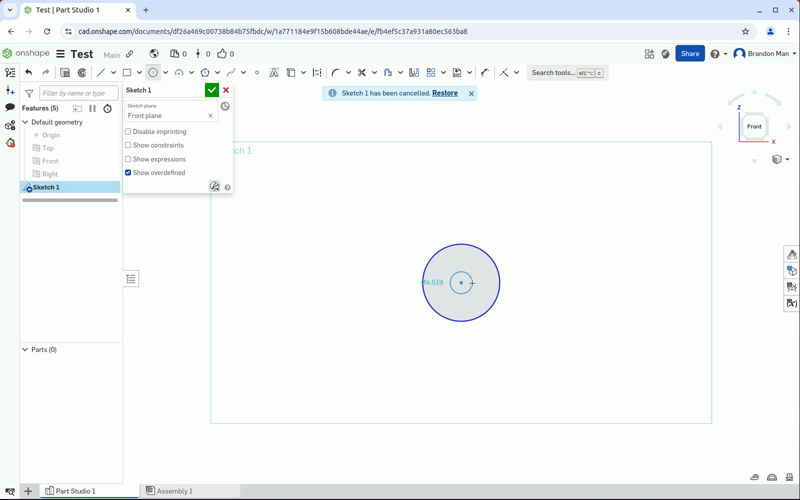
click(472, 282)
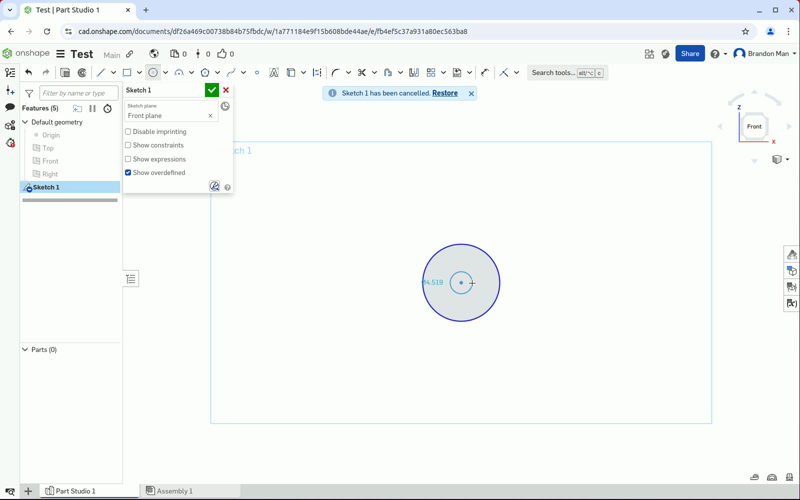
key(esc)
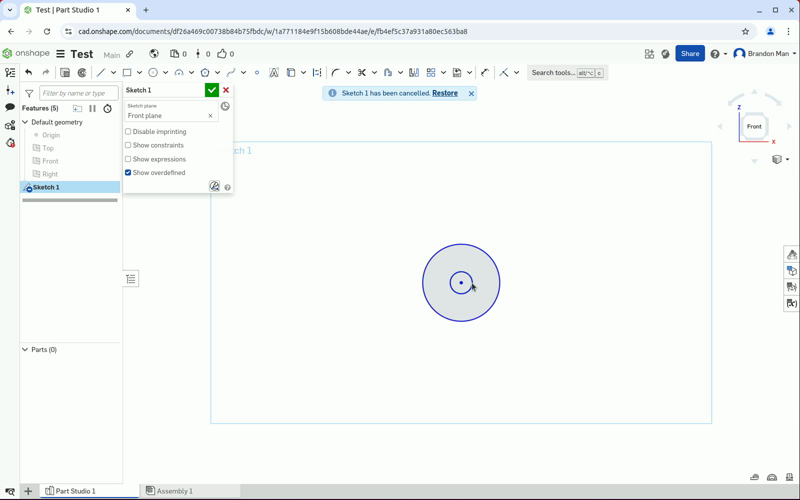
mouse_move(474, 263)
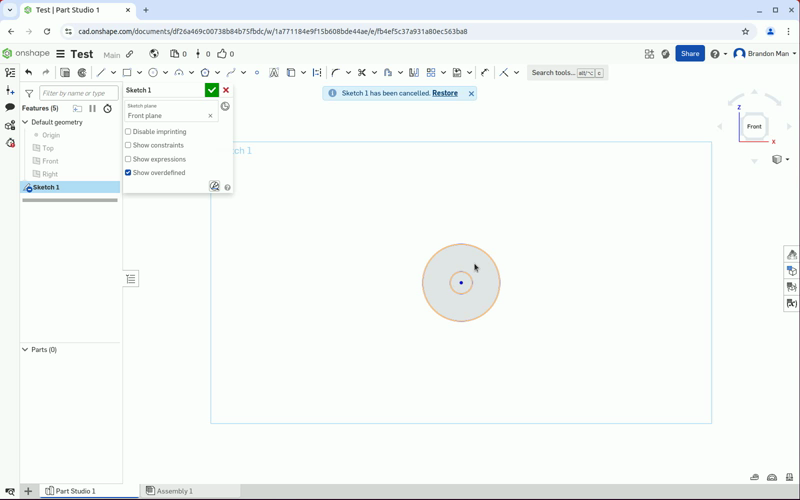
click(474, 263)
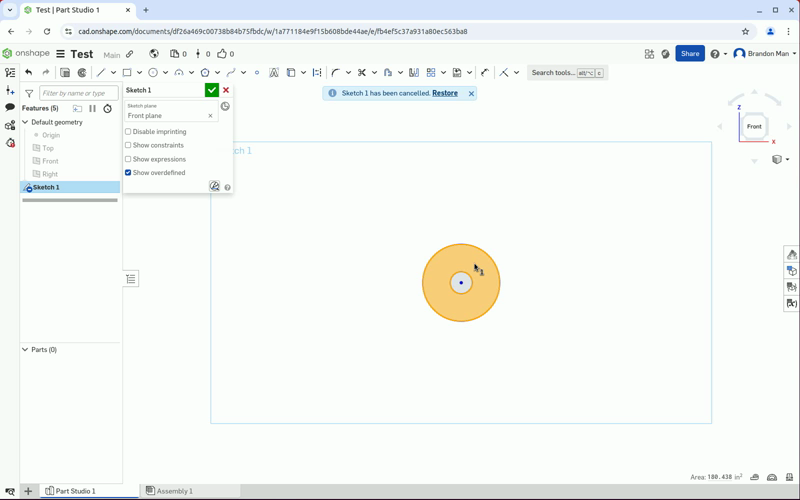
mouse_move(73, 352)
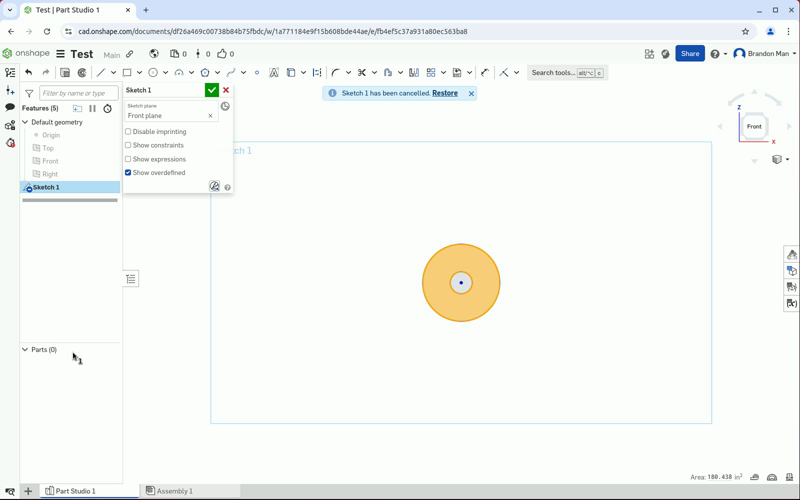
key(shift+y)
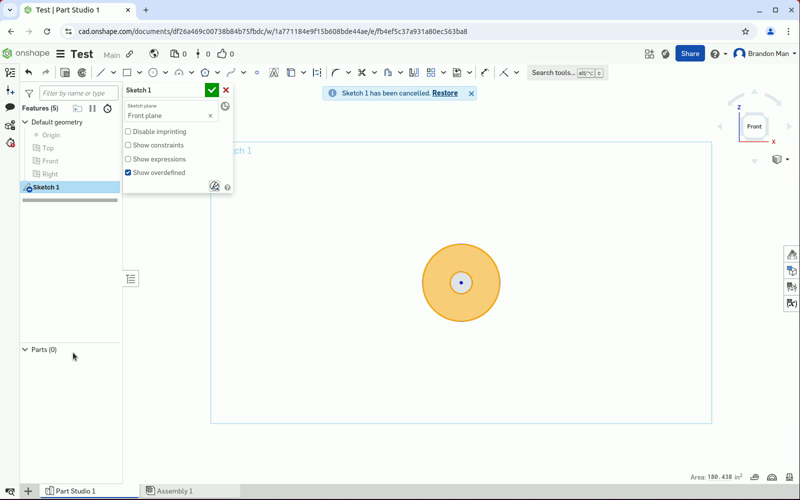
key(shift+e)
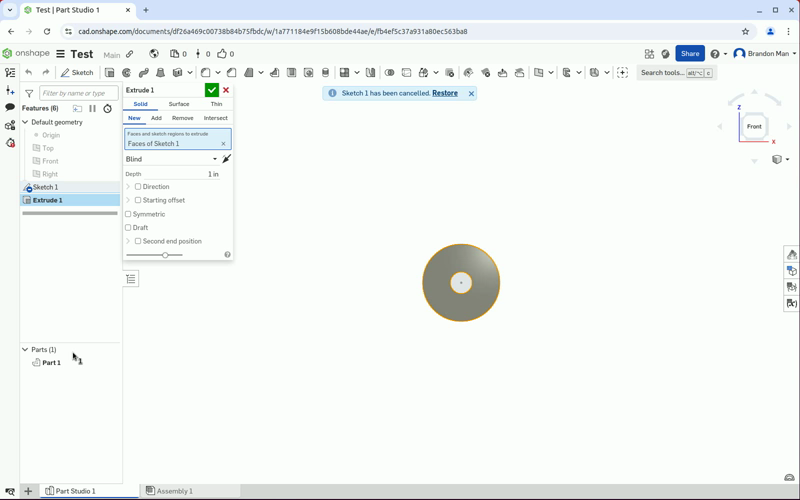
mouse_move(143, 106)
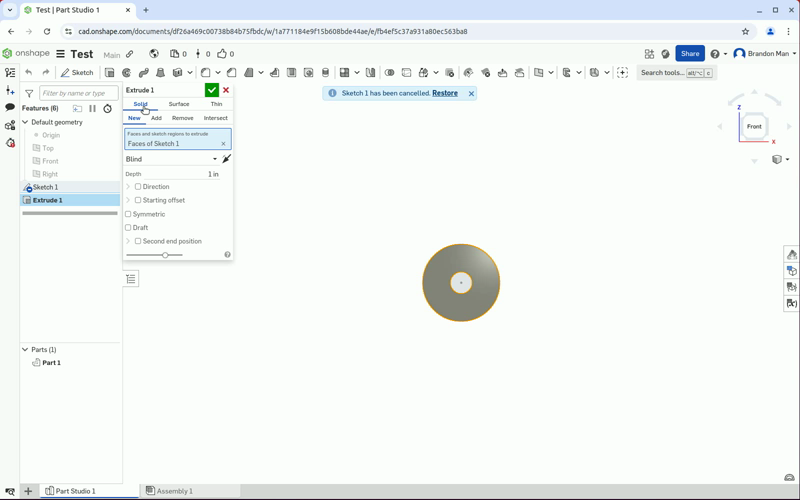
click(143, 106)
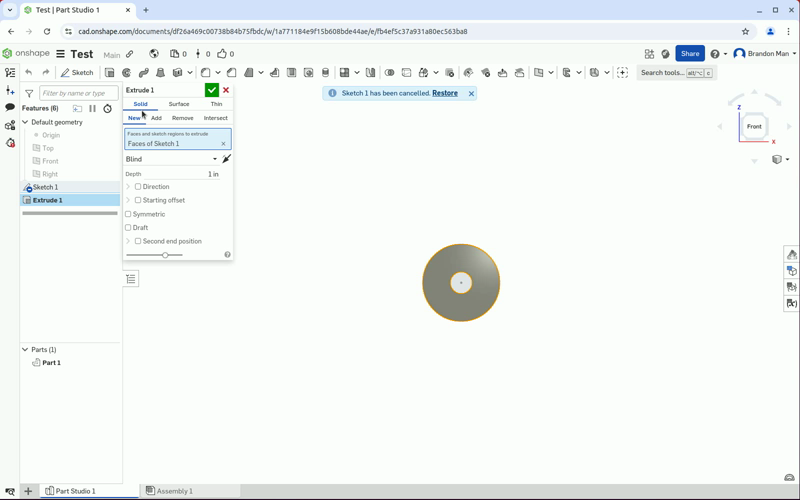
mouse_move(137, 120)
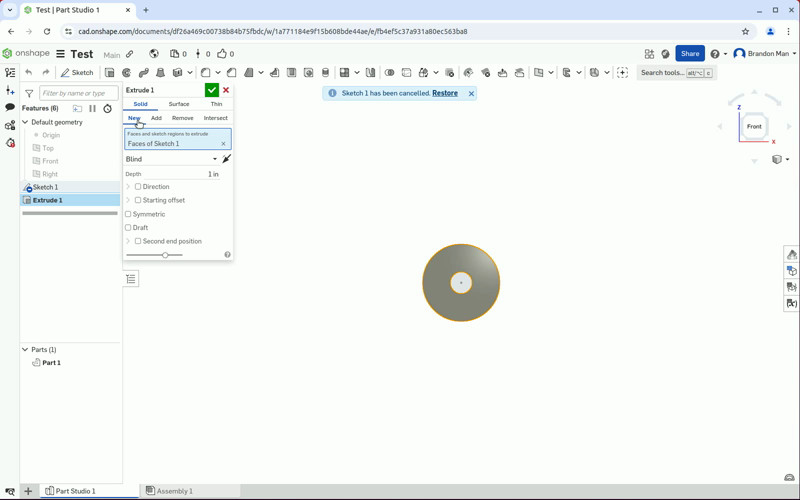
click(137, 120)
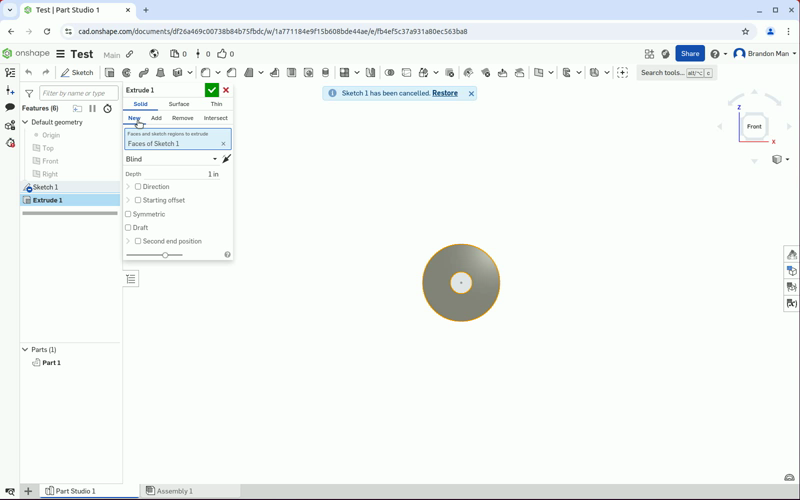
key(tab, 4)
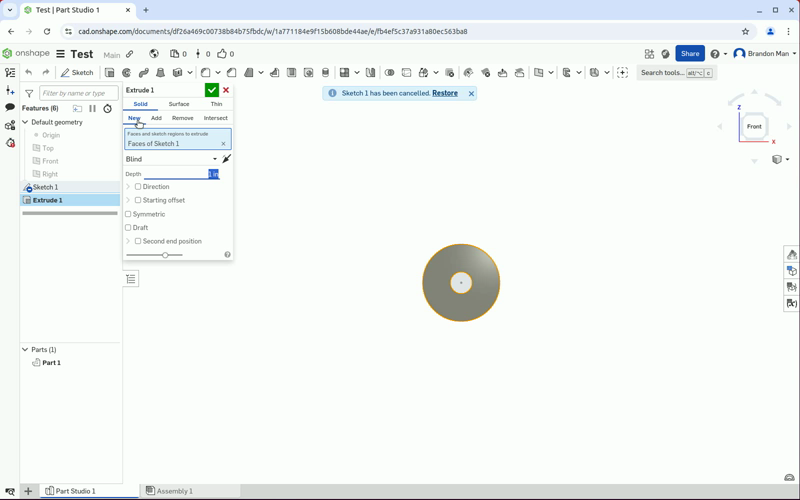
text(23.108)
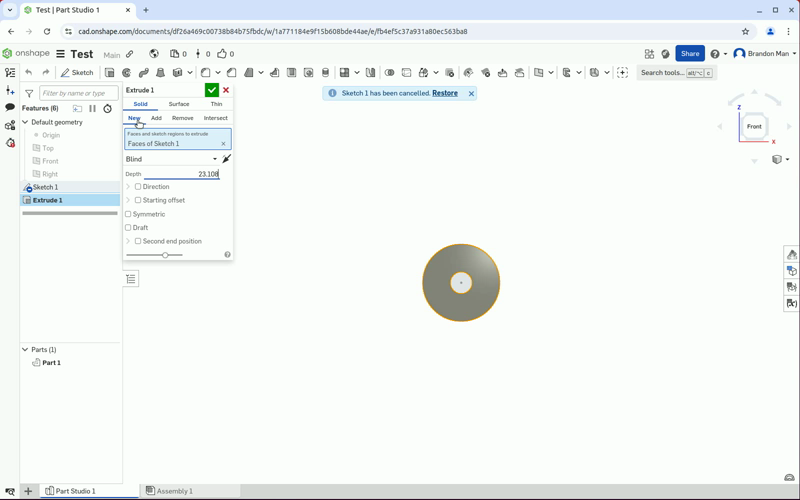
key(enter)
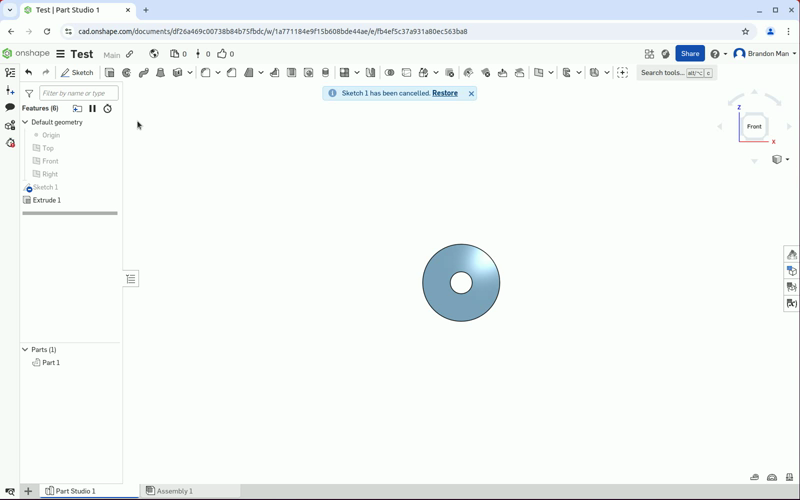
key(shift+h)
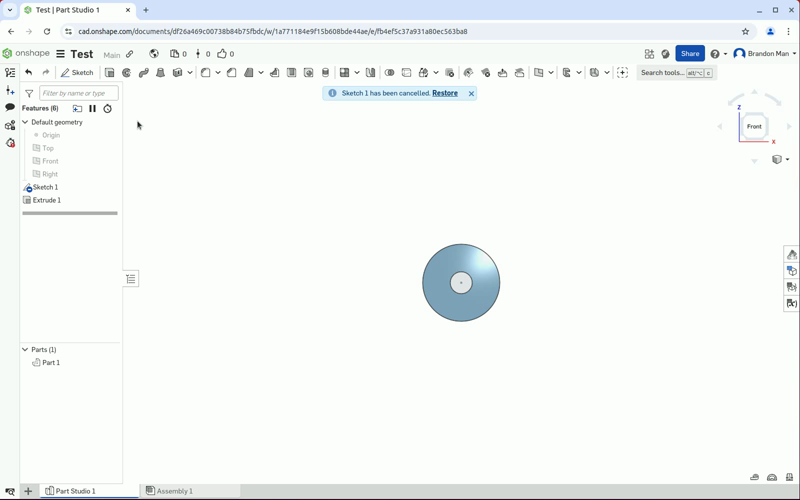
key(shift+h)
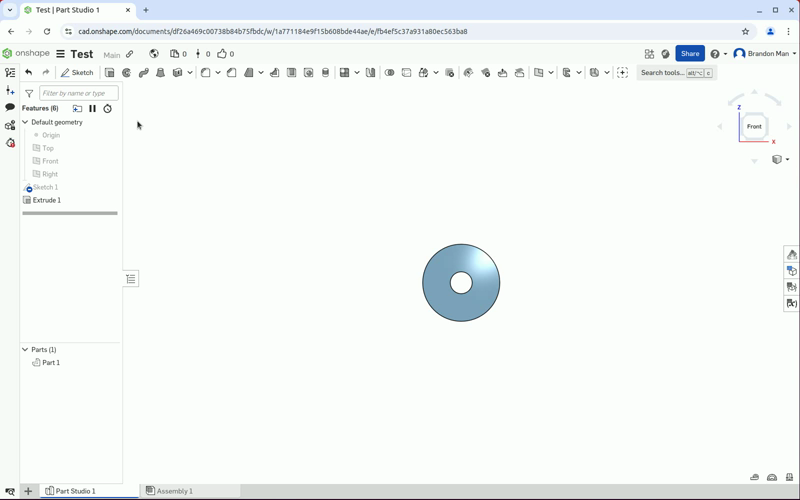
mouse_move(73, 189)
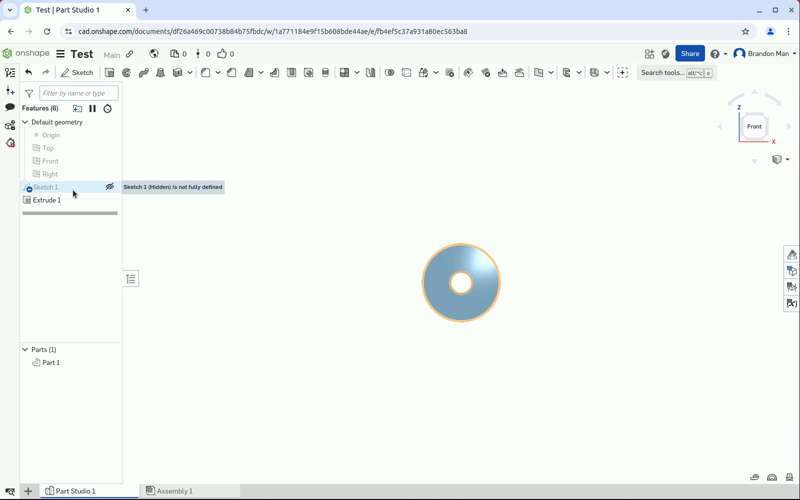
click(73, 189)
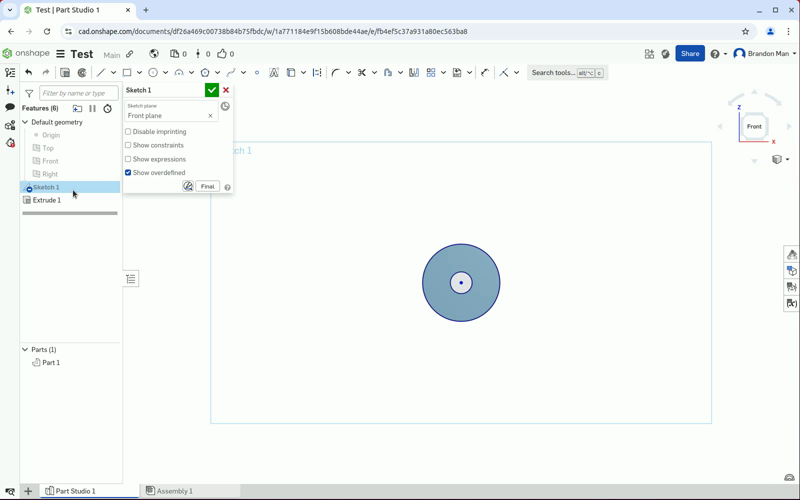
mouse_move(229, 92)
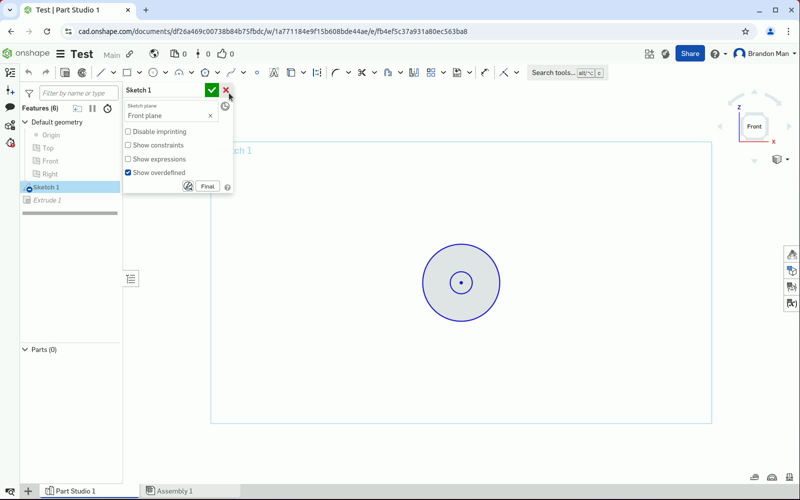
click(229, 92)
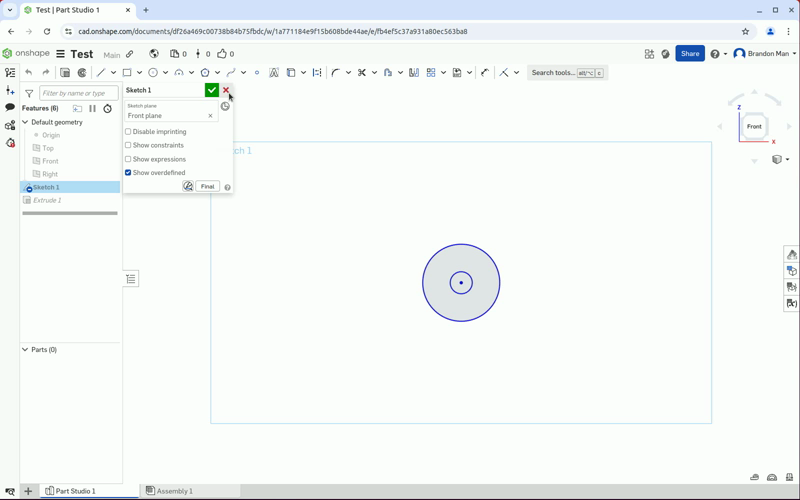
key(shift+s)
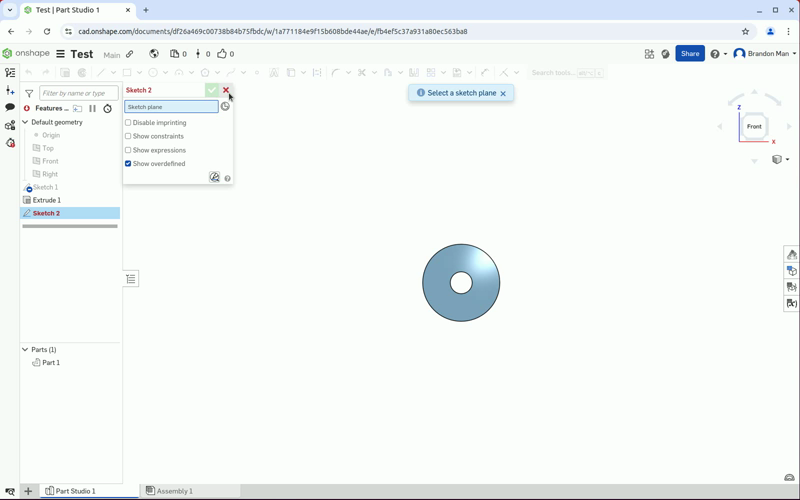
mouse_move(73, 163)
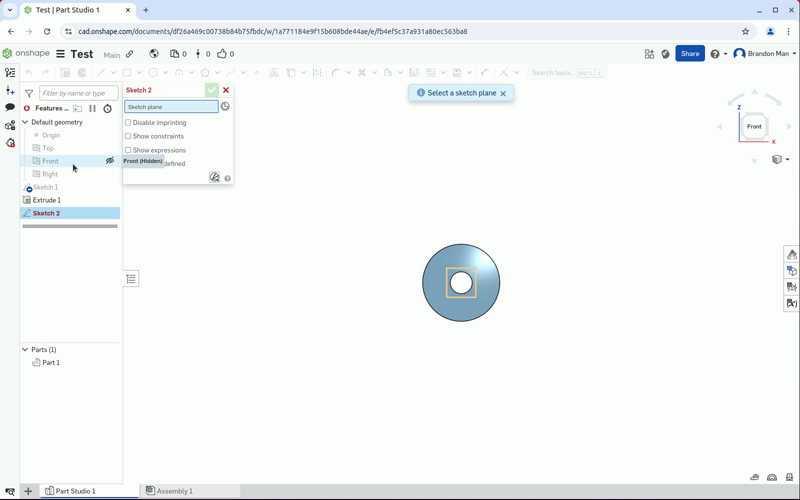
click(73, 163)
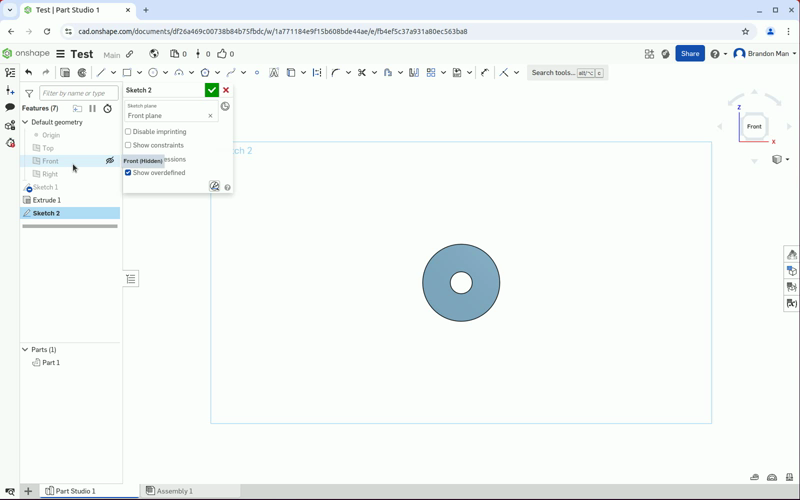
mouse_move(73, 352)
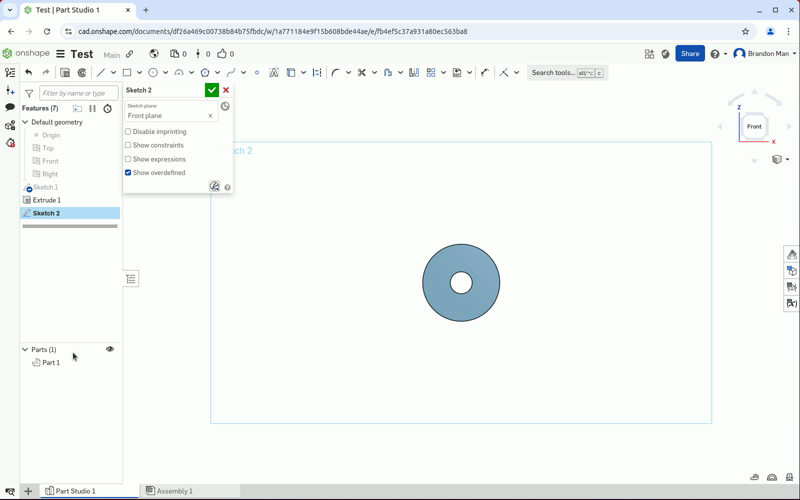
key(y)
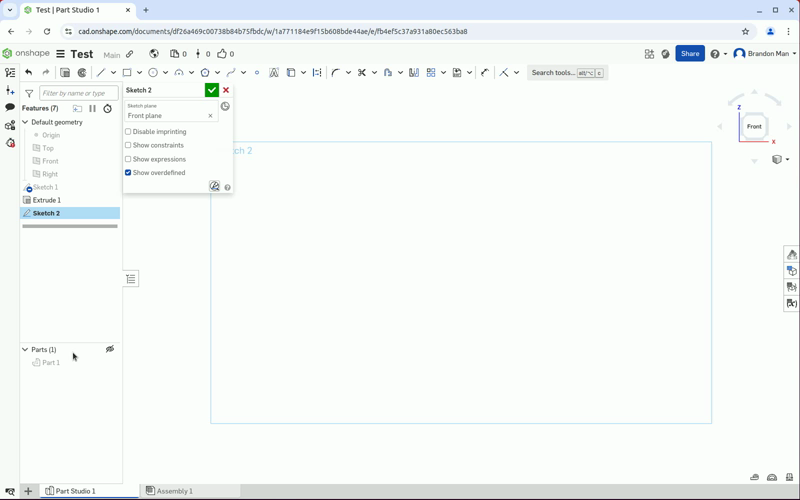
key(c)
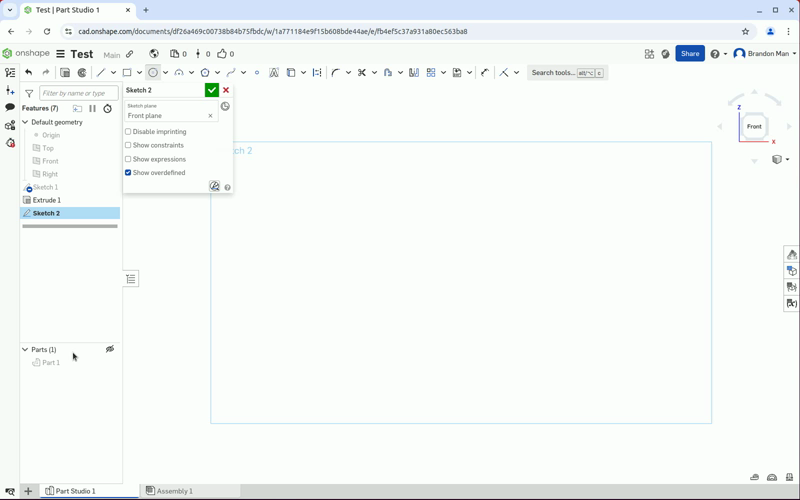
key_down(shift)
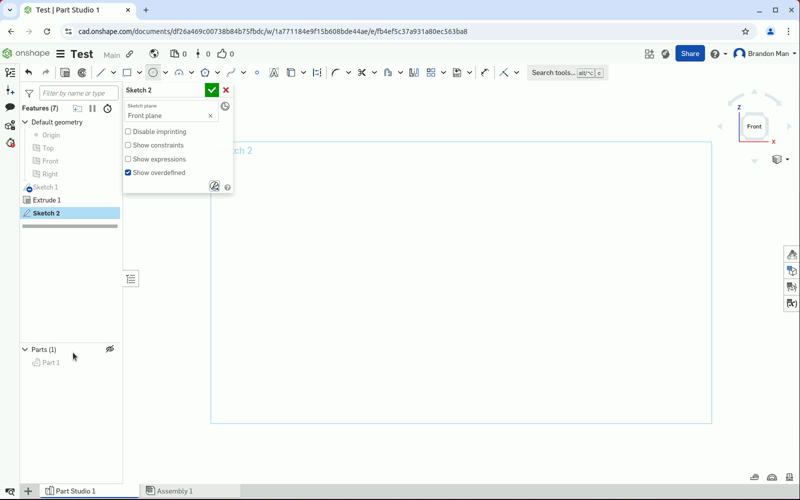
mouse_move(460, 282)
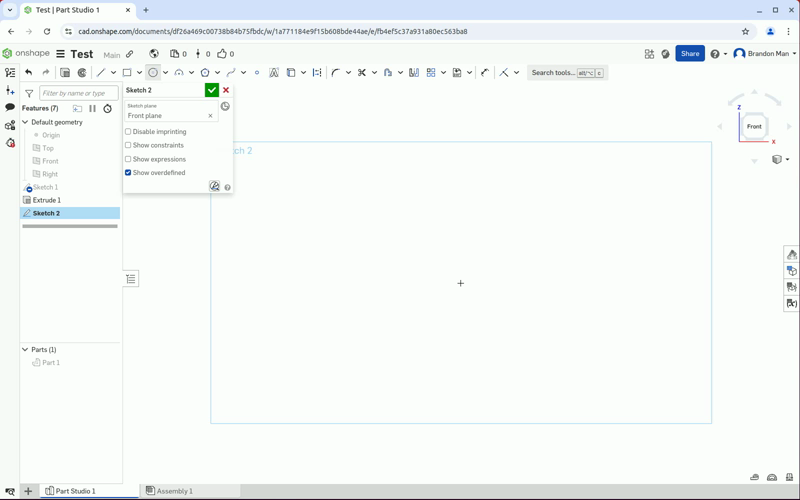
click(460, 282)
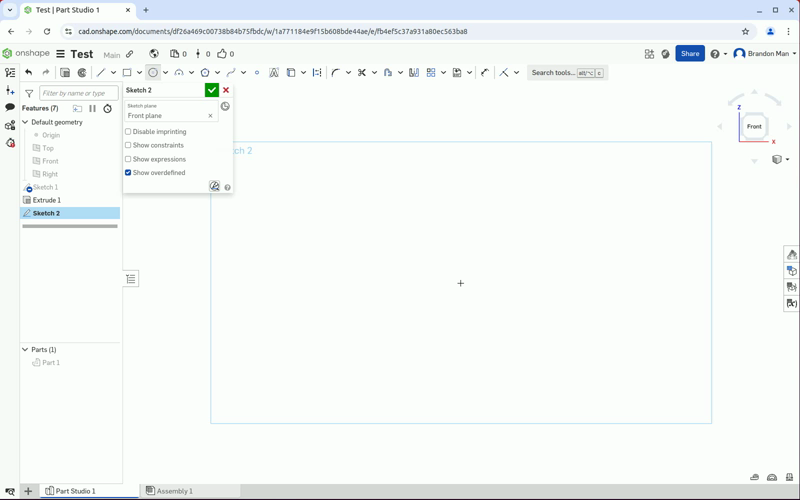
key_up(shift)
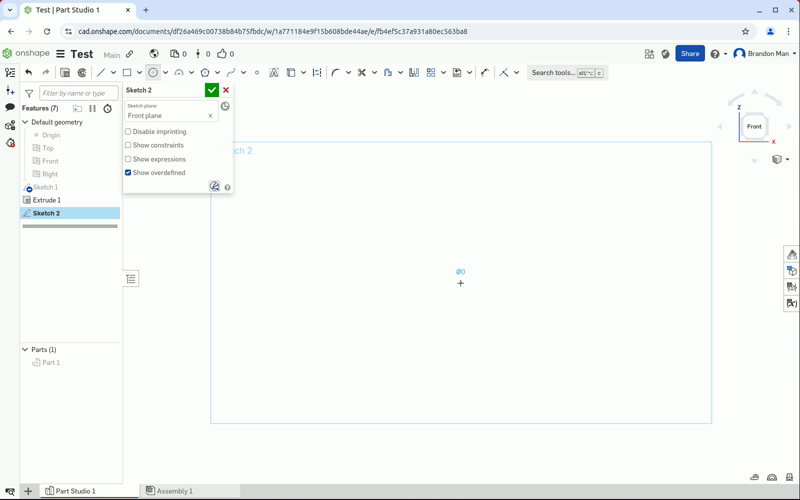
mouse_move(472, 282)
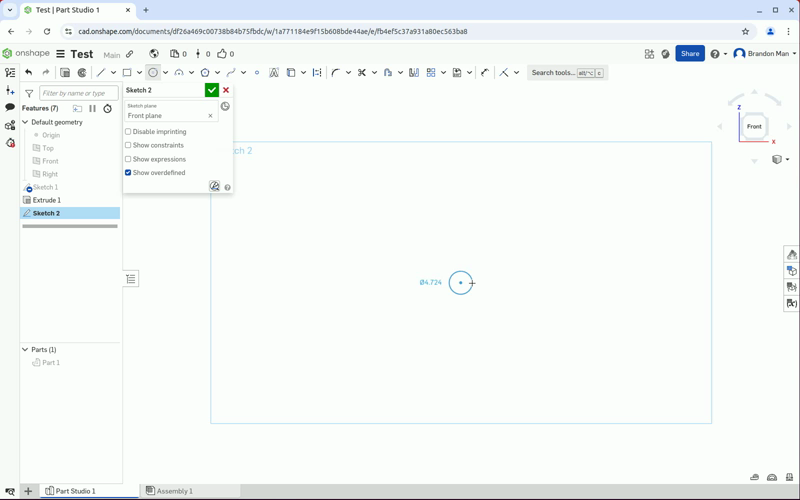
click(472, 282)
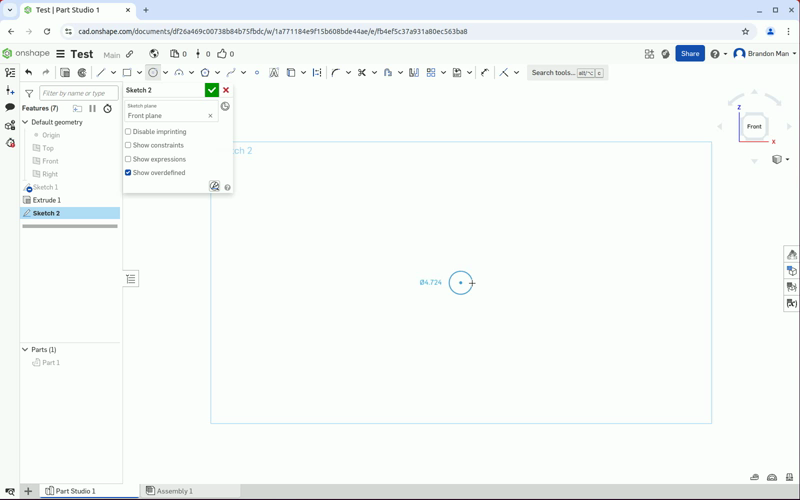
key(esc)
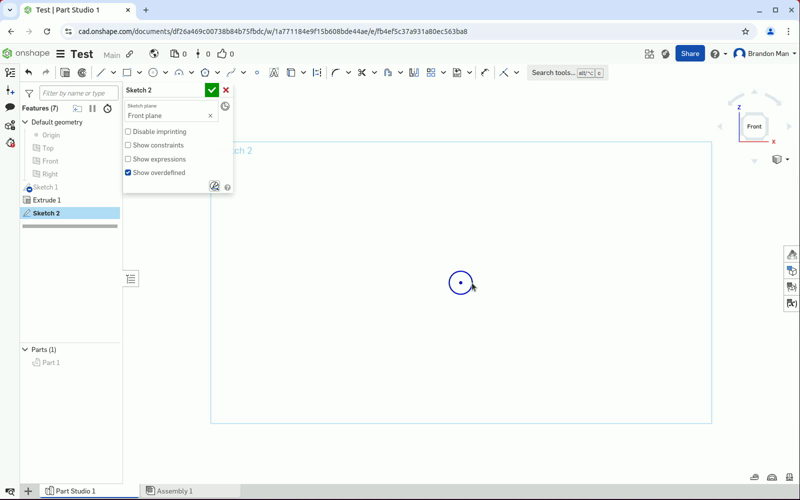
mouse_move(464, 285)
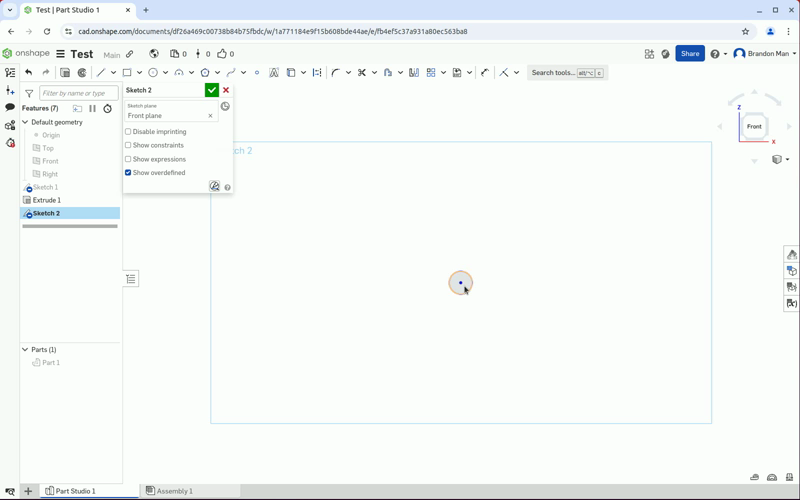
scroll(6)
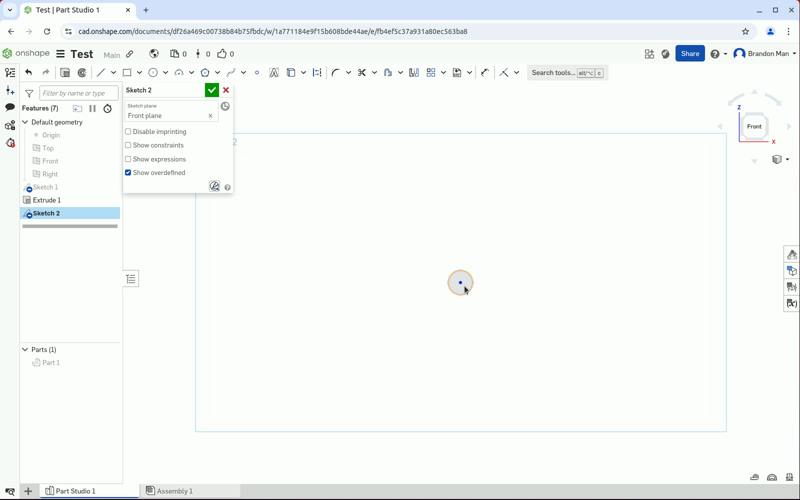
scroll(6)
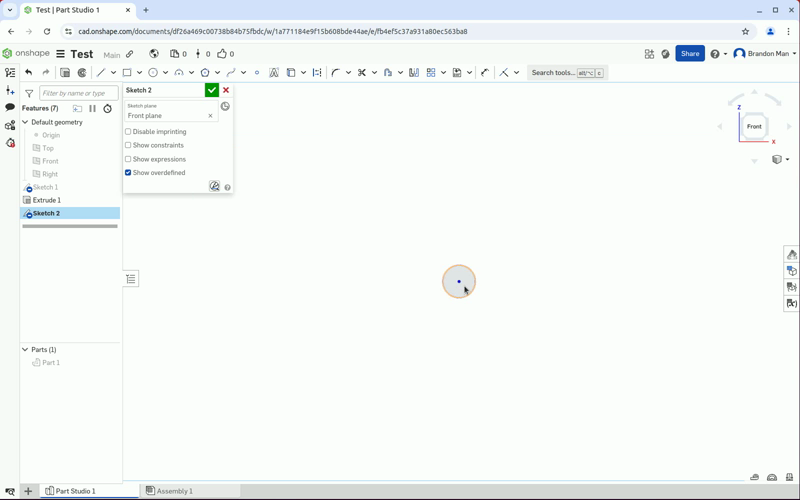
scroll(6)
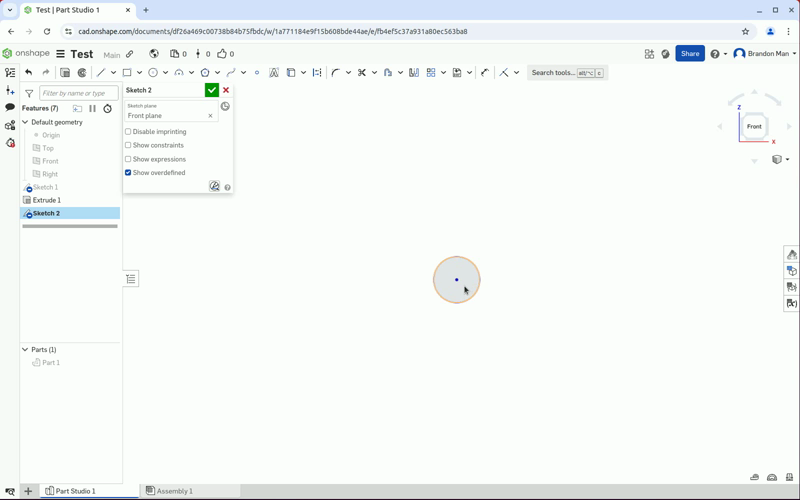
scroll(6)
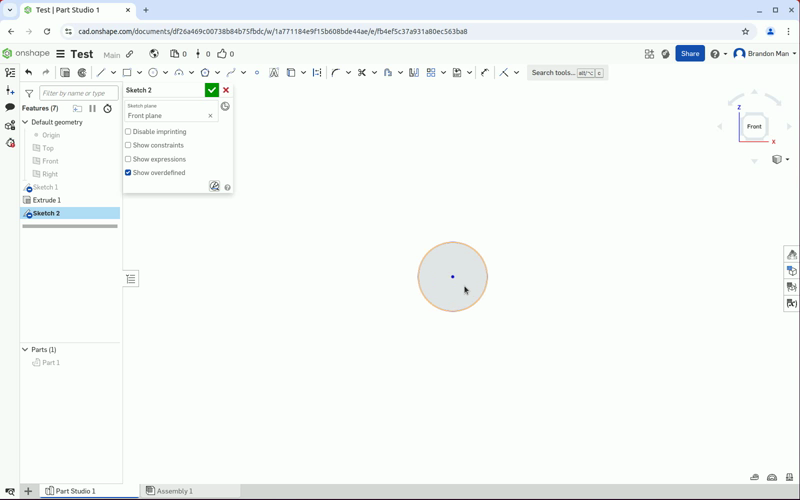
scroll(6)
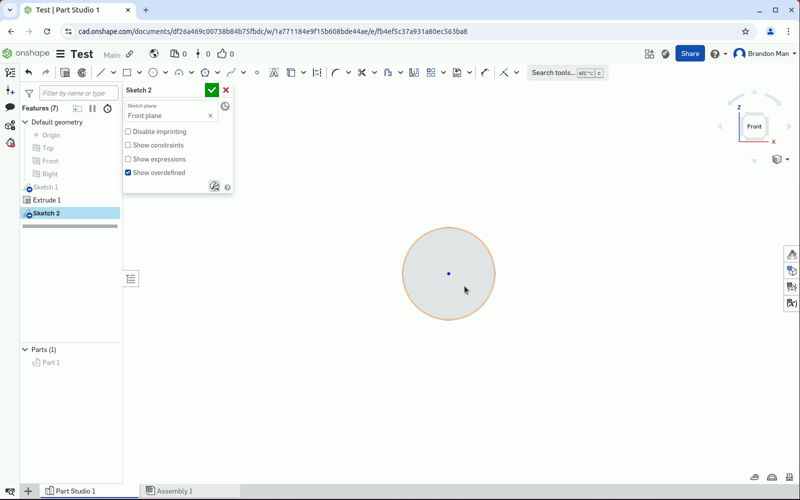
scroll(6)
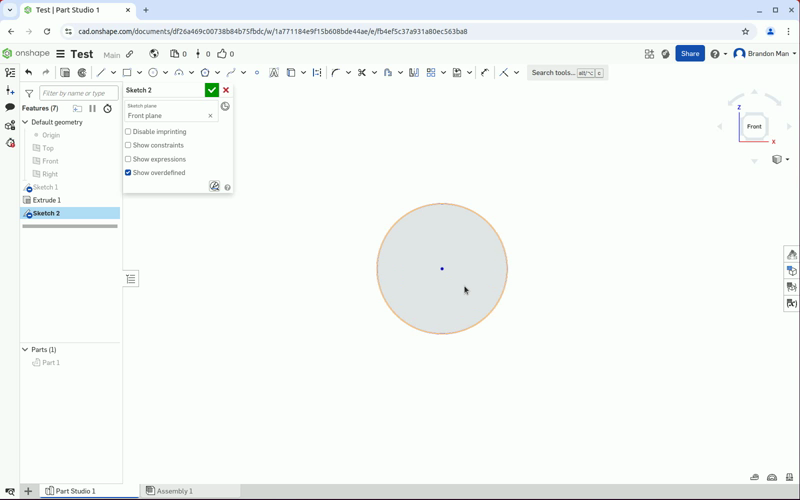
scroll(6)
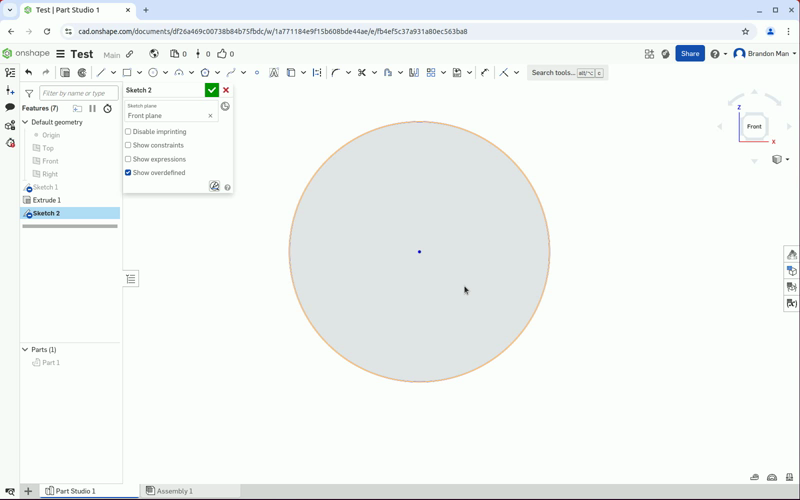
click(464, 285)
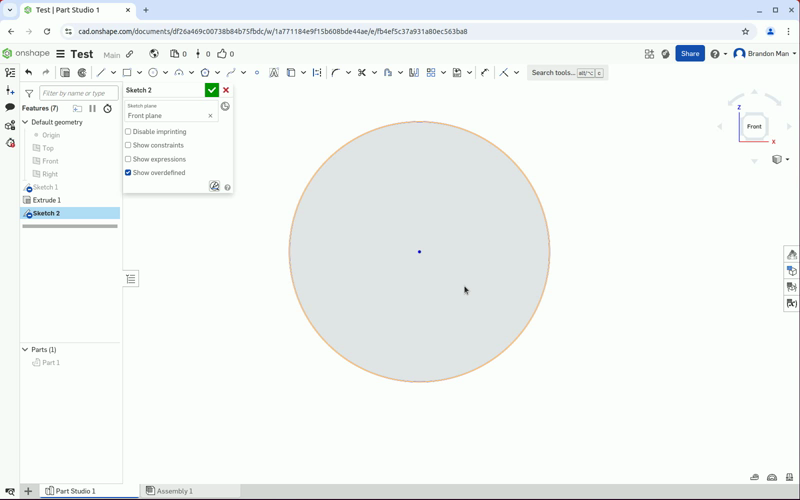
scroll(-6)
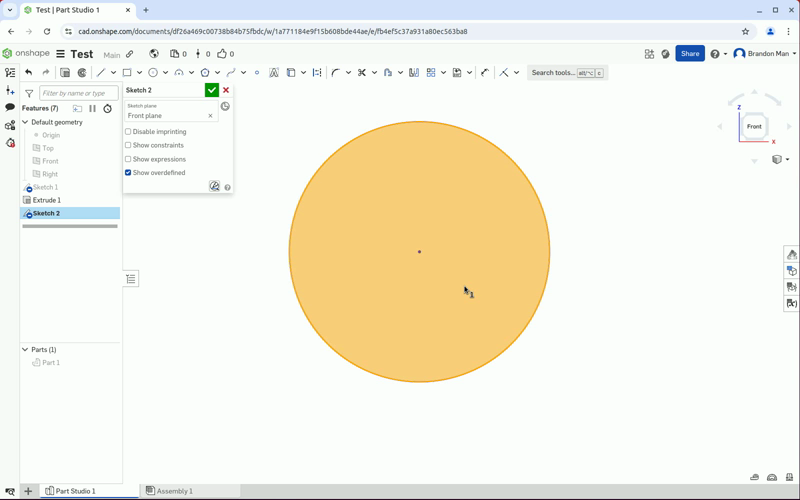
scroll(-6)
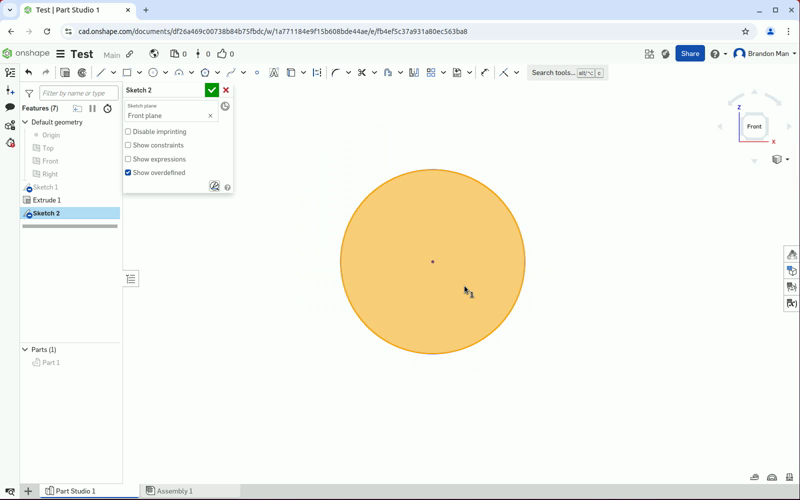
scroll(-6)
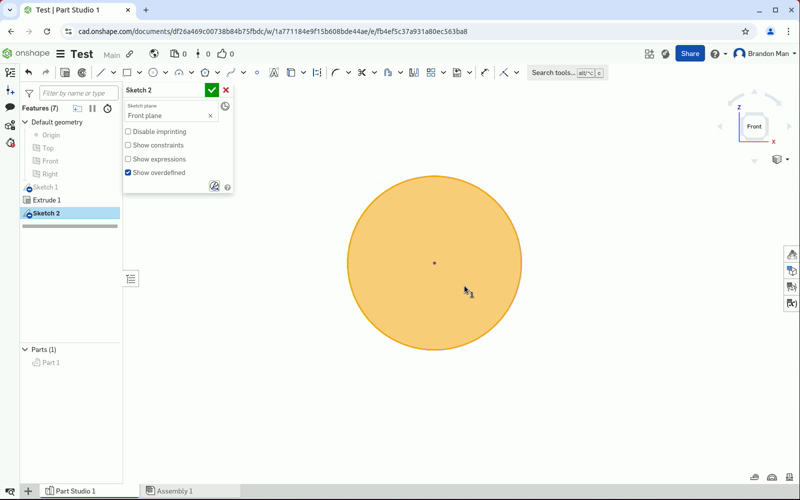
scroll(-6)
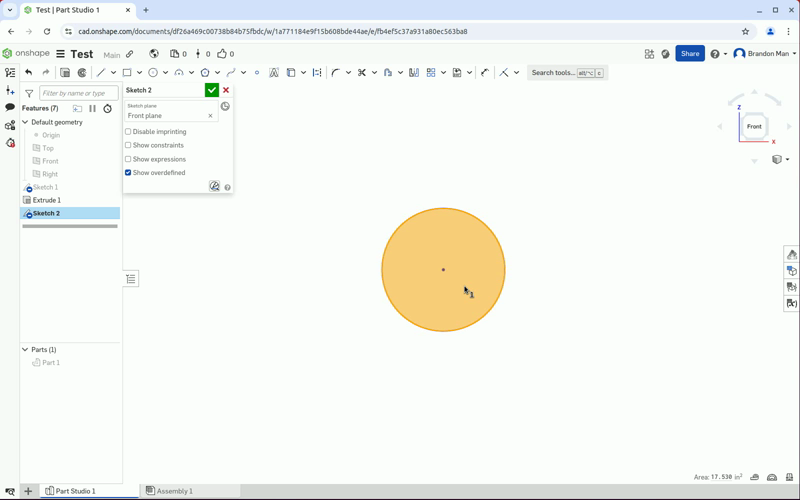
scroll(-6)
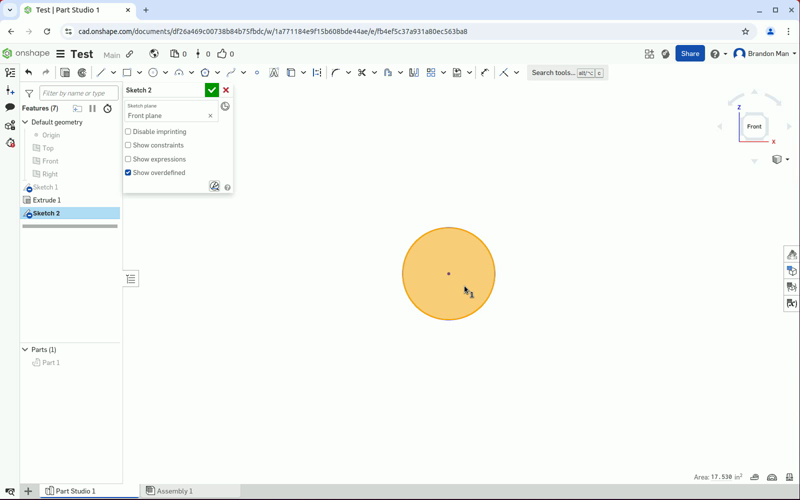
scroll(-6)
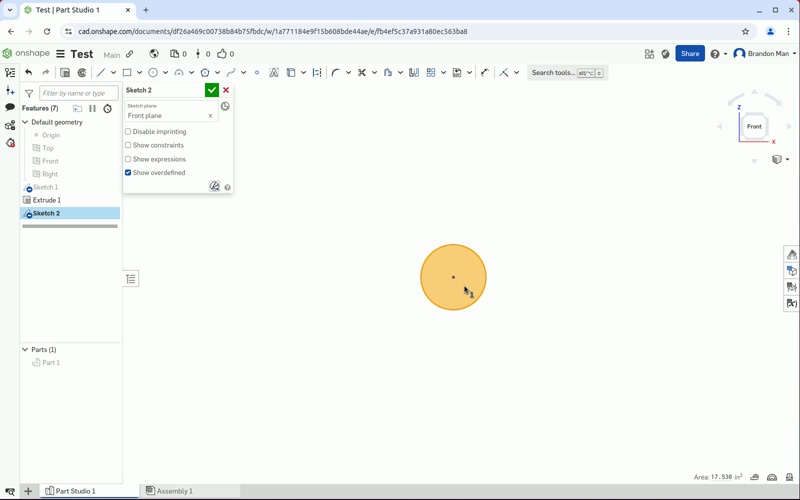
scroll(-6)
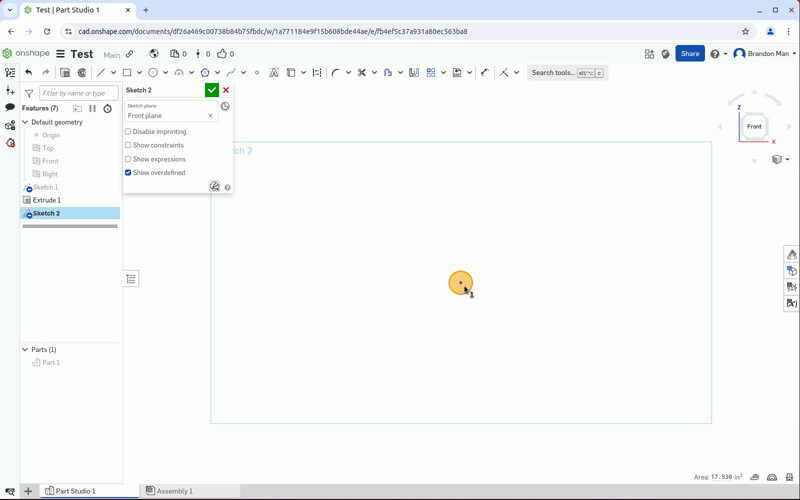
mouse_move(73, 352)
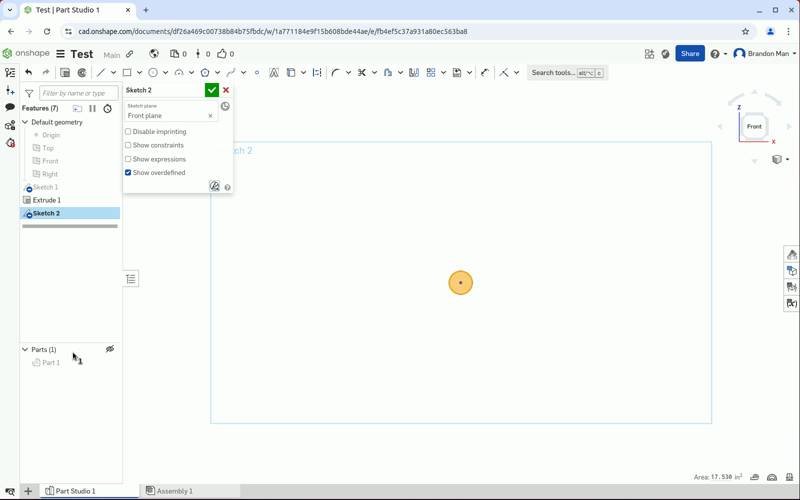
key(shift+y)
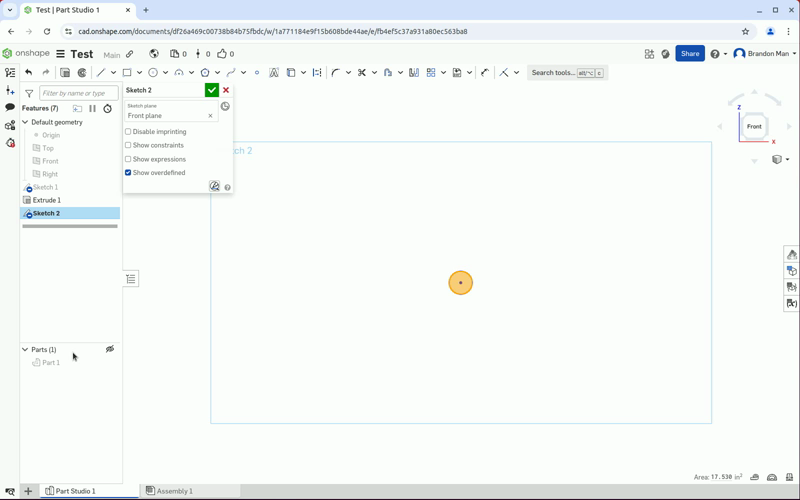
key(shift+e)
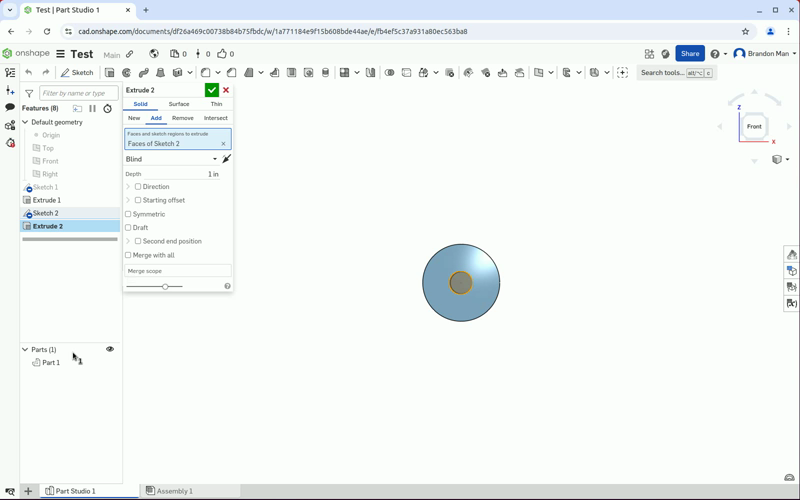
mouse_move(143, 106)
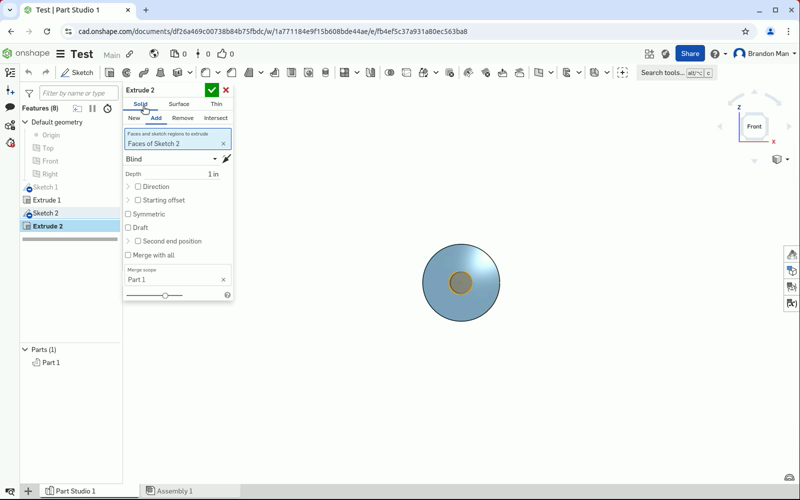
click(143, 106)
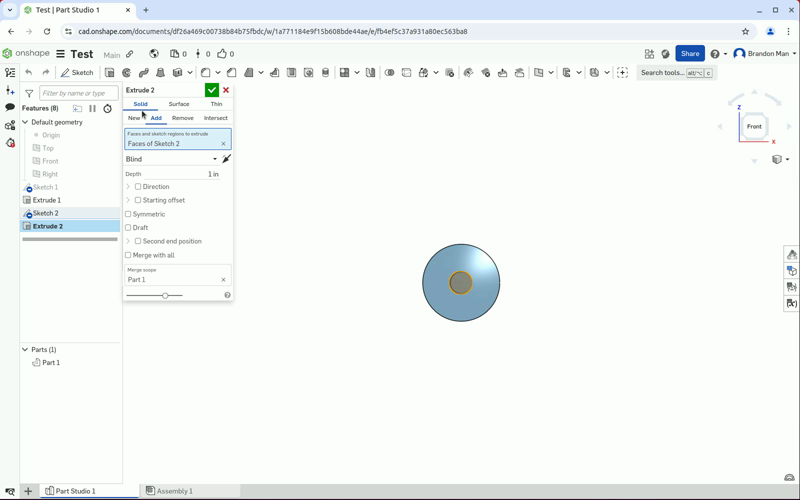
mouse_move(137, 120)
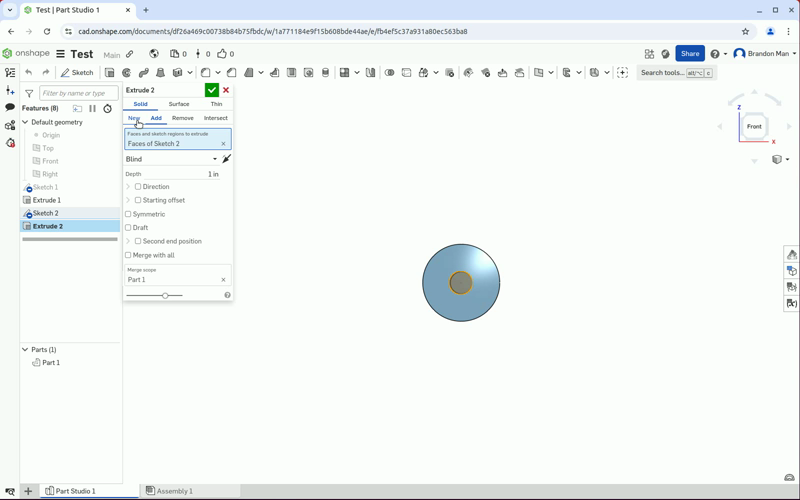
click(137, 120)
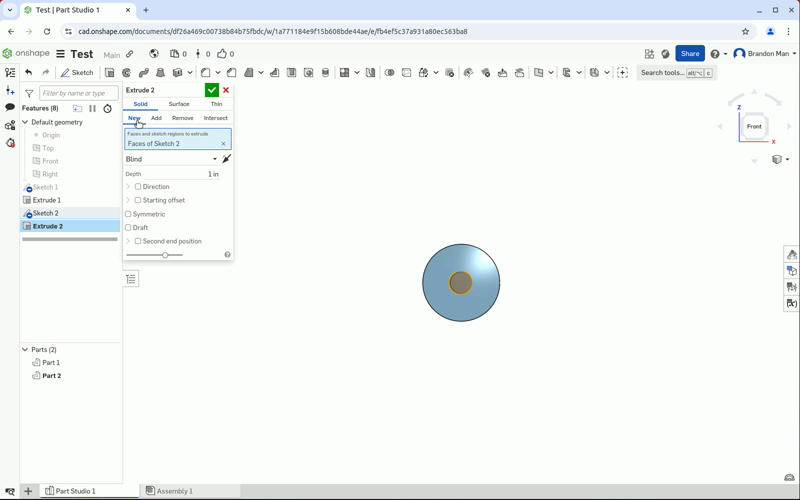
key(tab, 4)
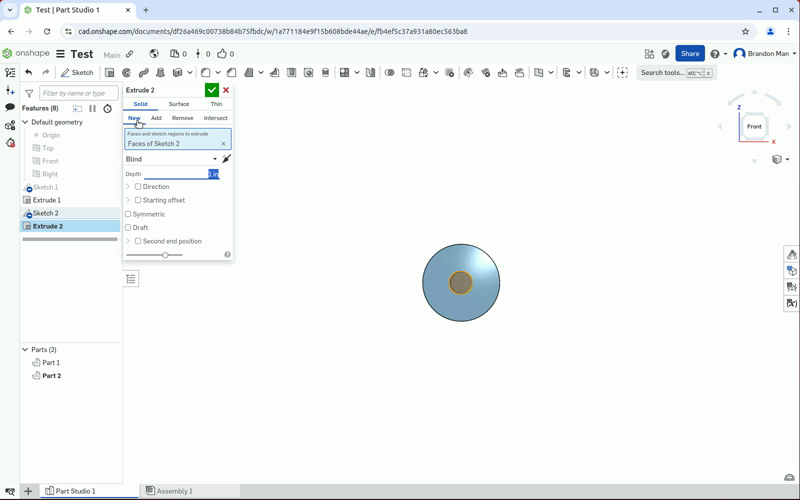
text(23.108)
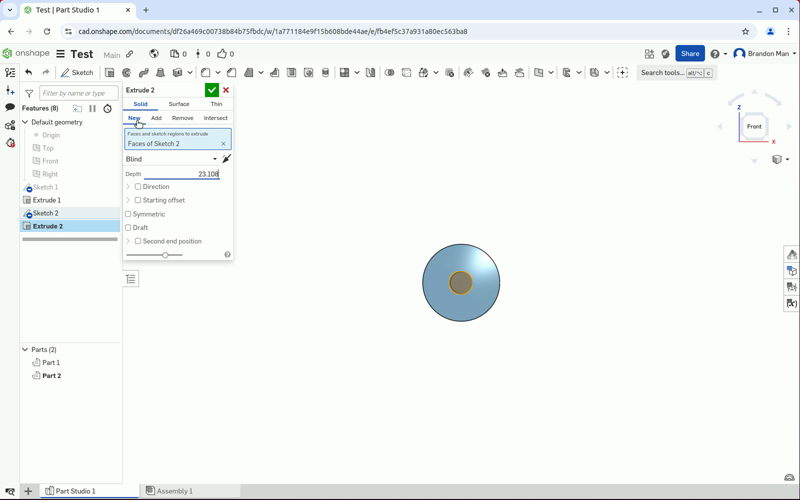
key(enter)
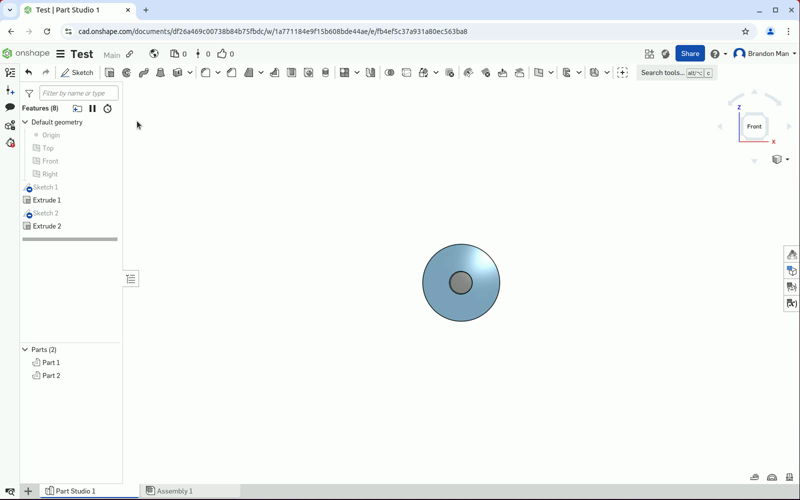
key(shift+h)
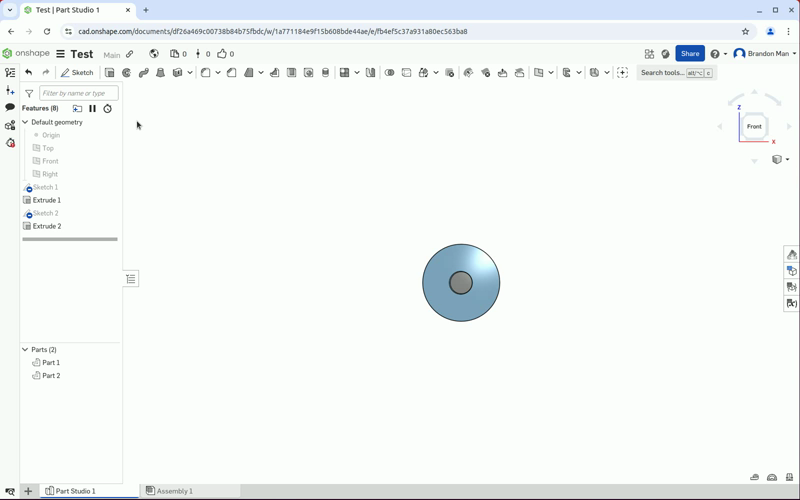
key(shift+h)
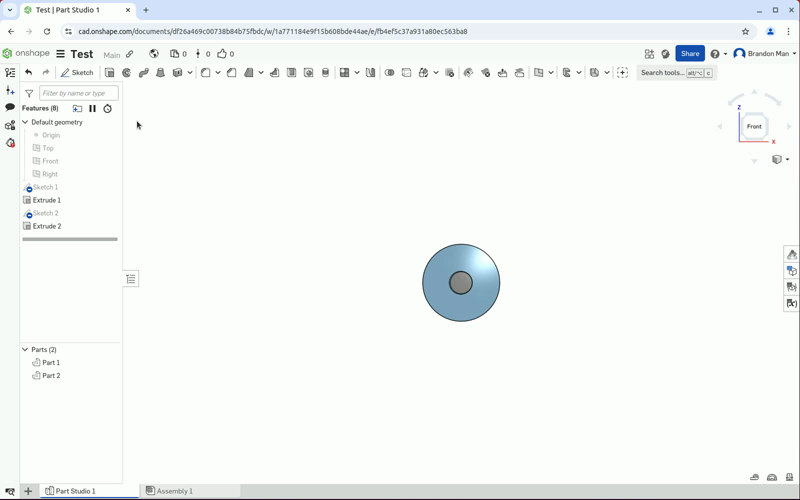
mouse_move(73, 189)
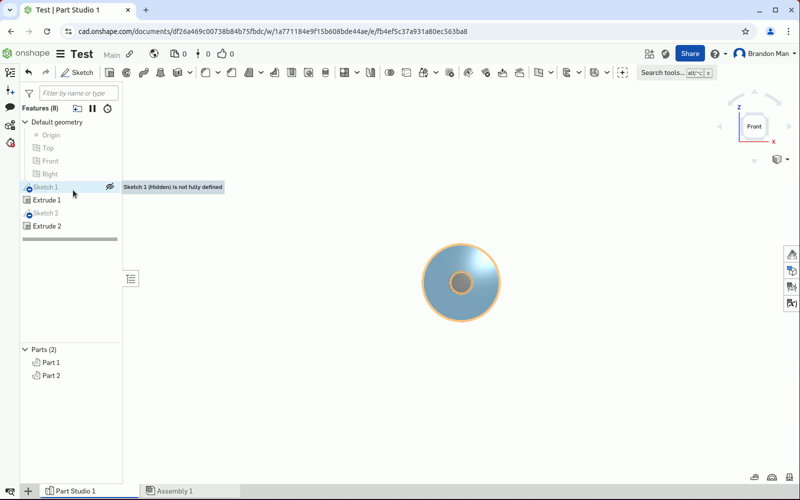
click(73, 189)
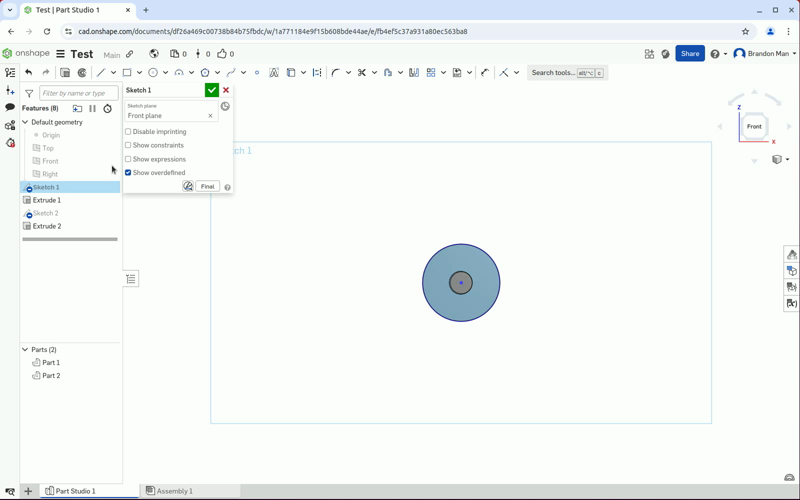
mouse_move(229, 92)
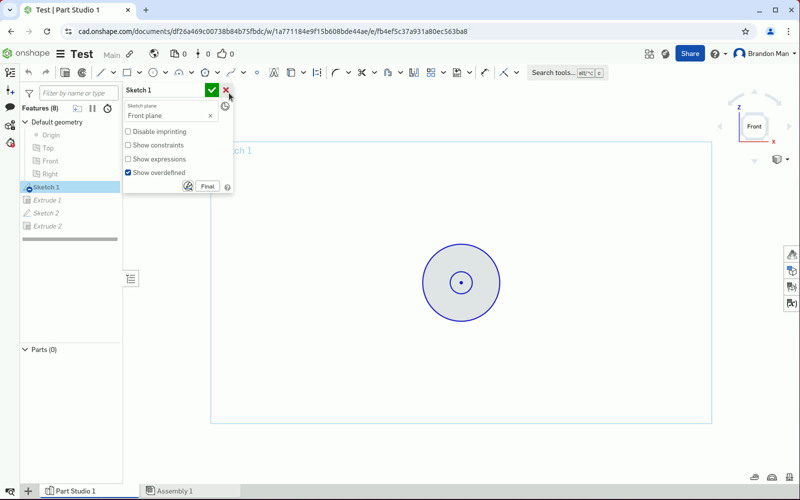
click(229, 92)
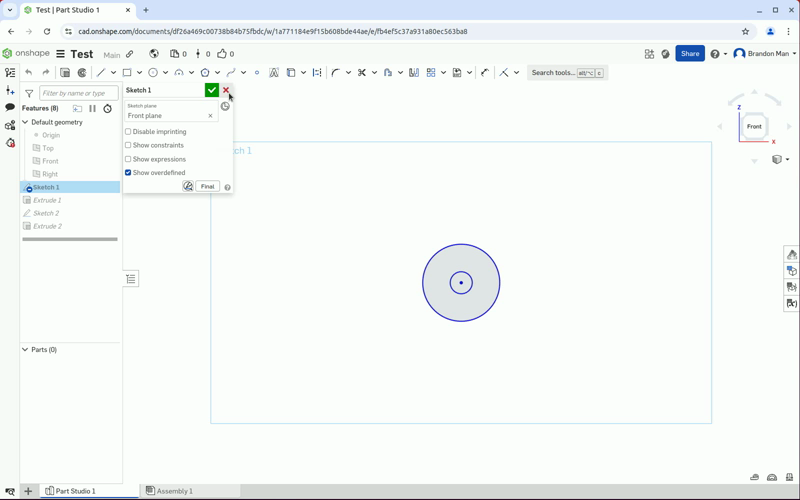
key(shift+s)
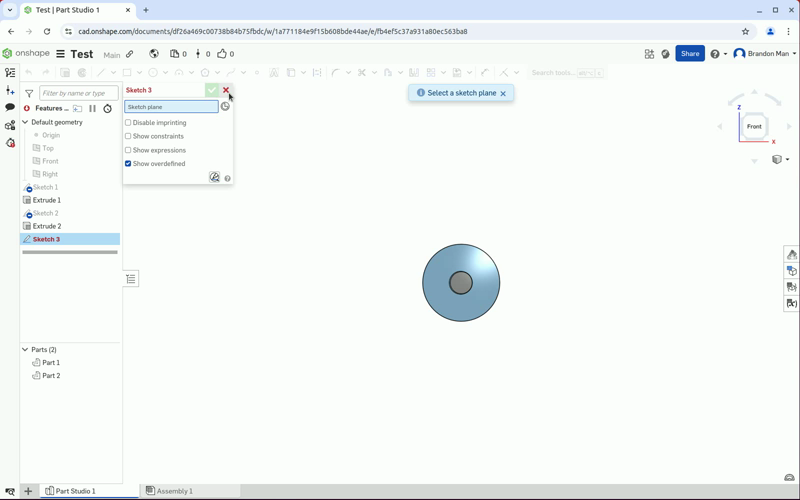
mouse_move(73, 163)
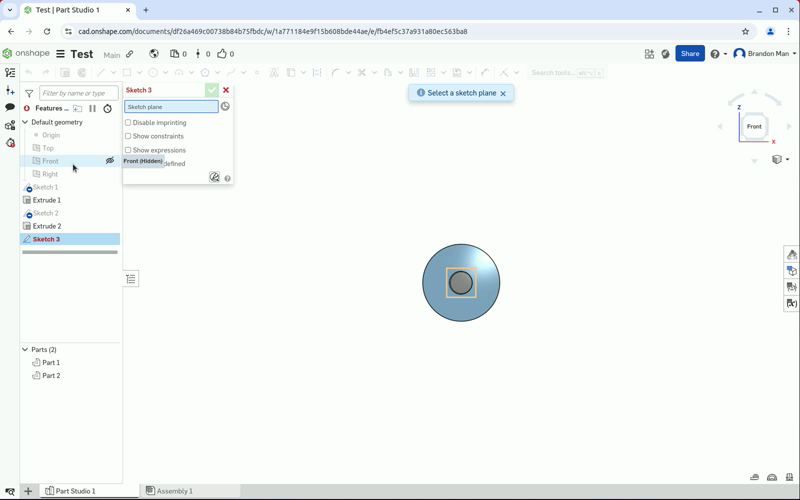
click(73, 163)
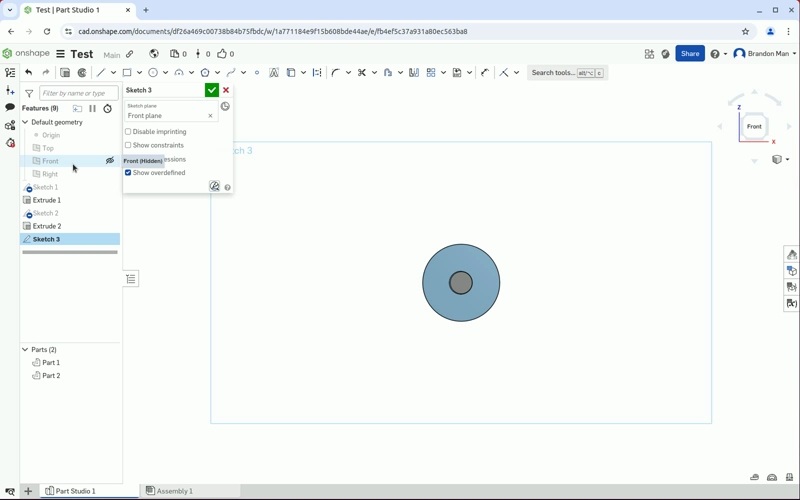
mouse_move(73, 352)
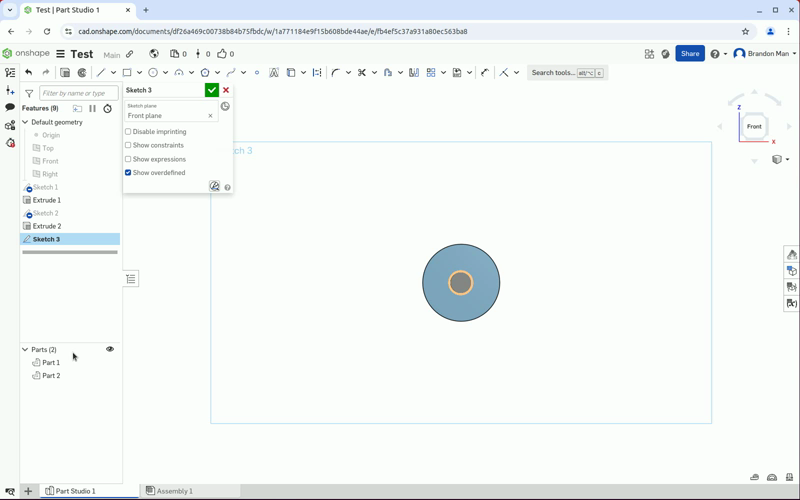
key(y)
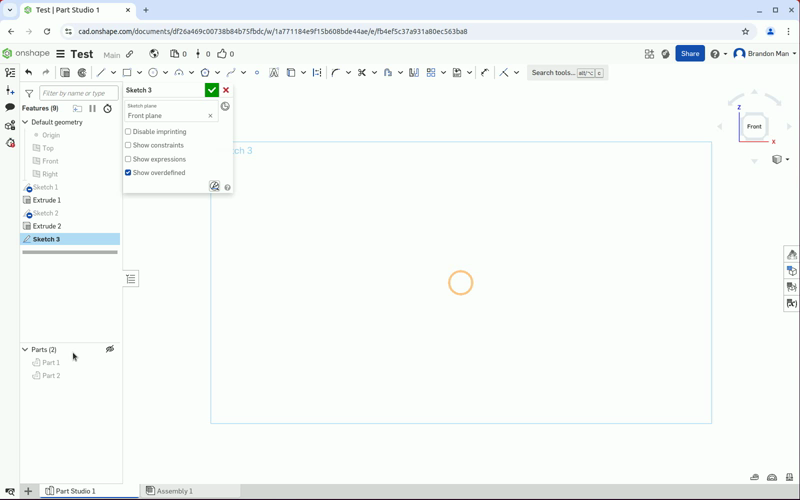
key(c)
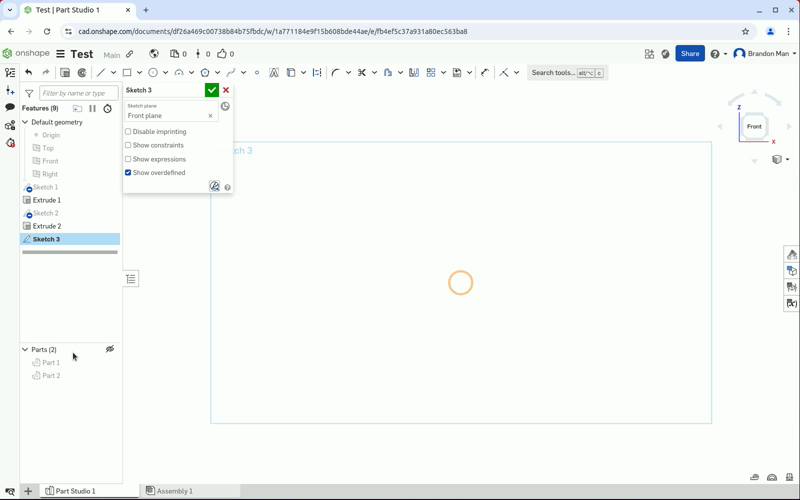
key_down(shift)
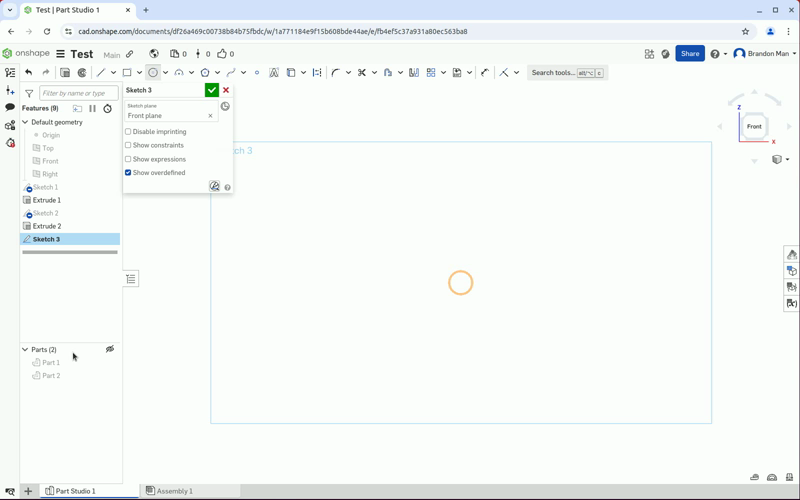
mouse_move(460, 282)
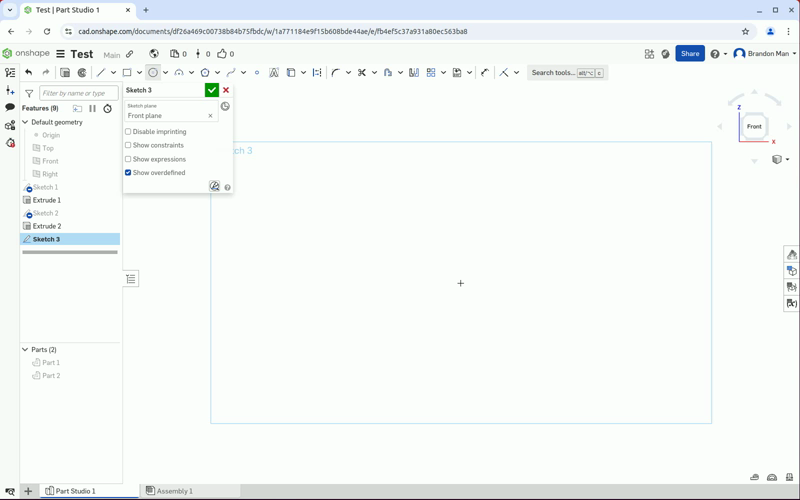
click(460, 282)
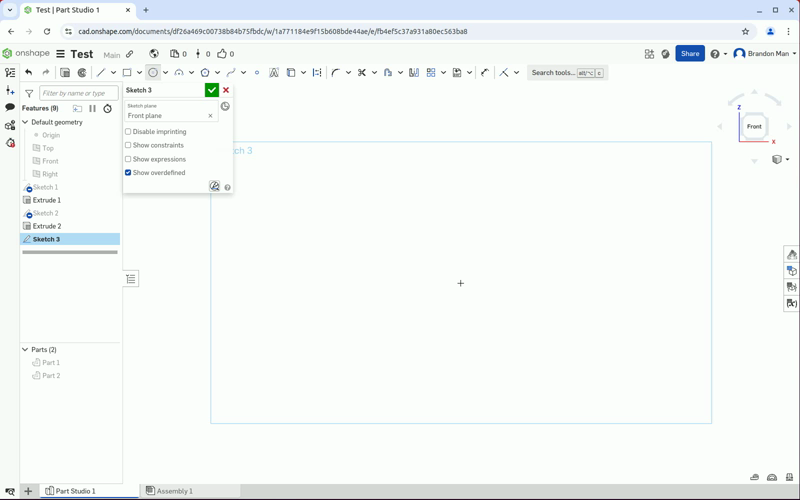
key_up(shift)
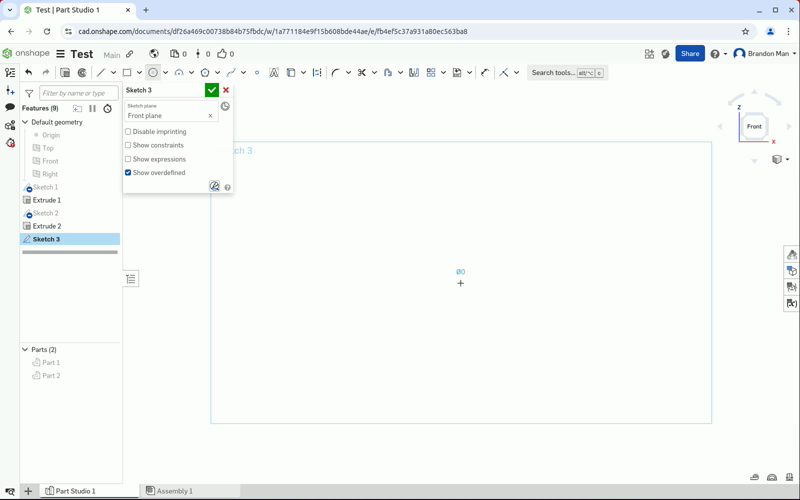
mouse_move(472, 282)
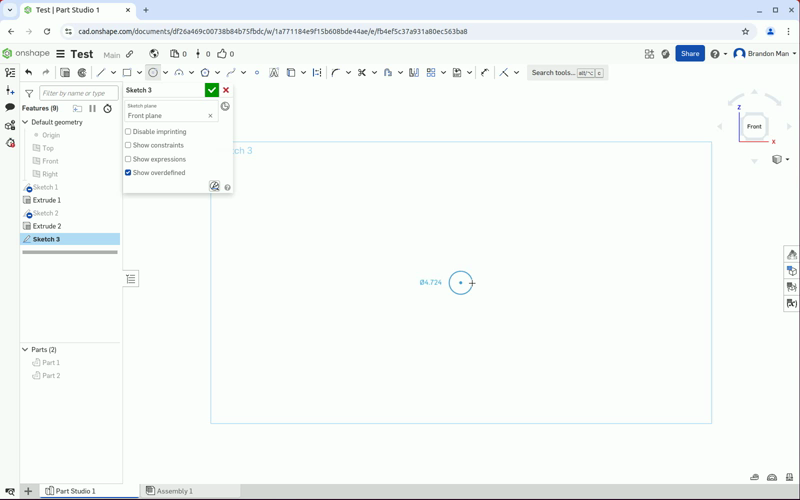
click(472, 282)
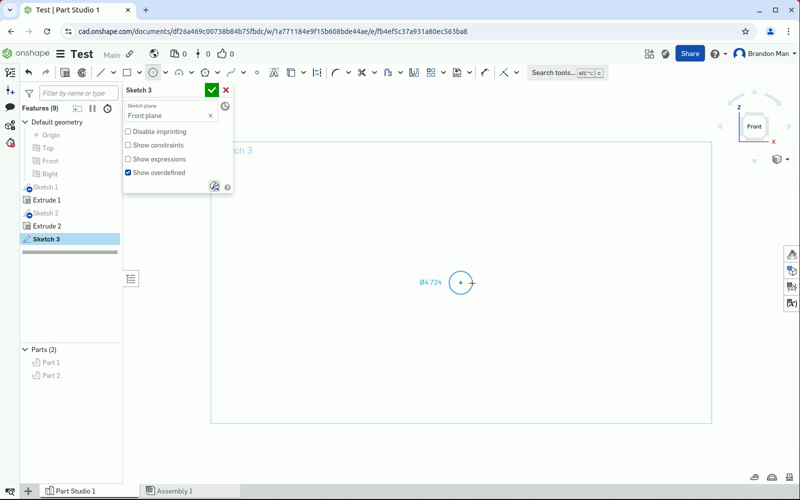
key(esc)
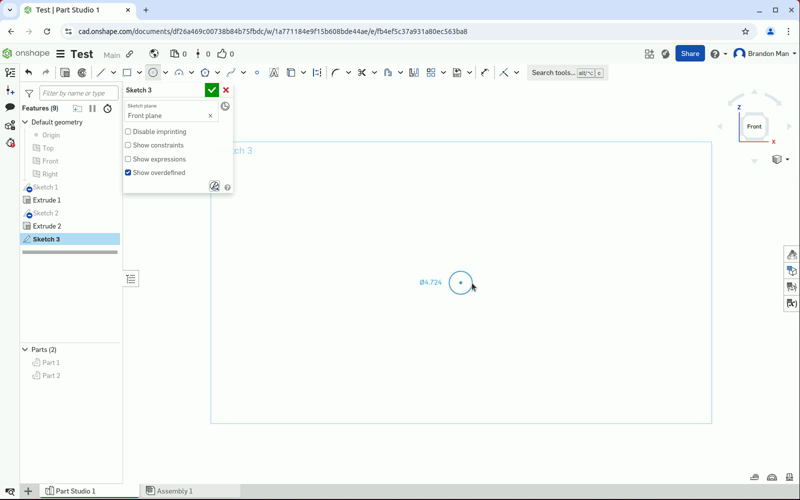
mouse_move(458, 272)
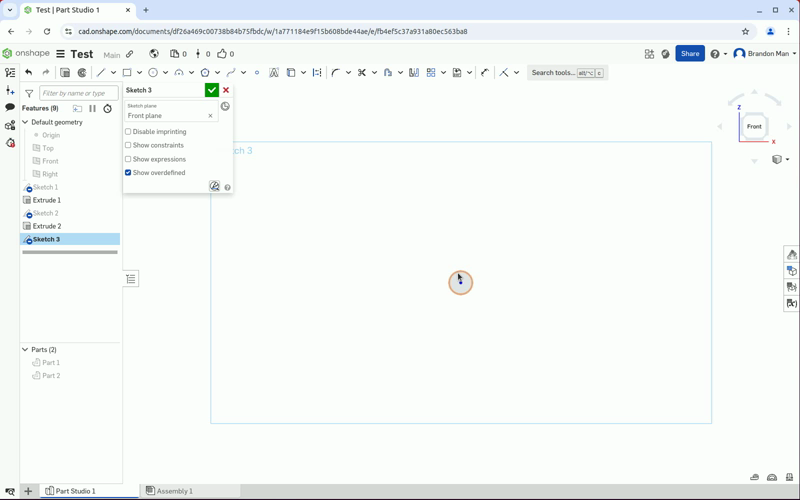
scroll(6)
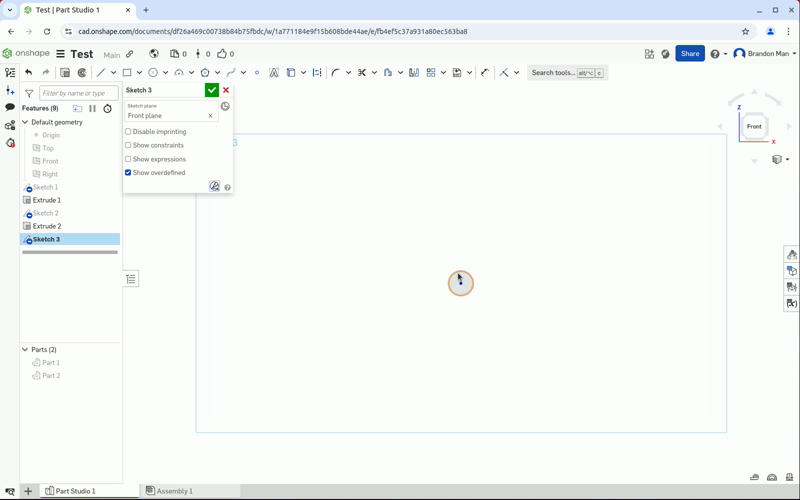
scroll(6)
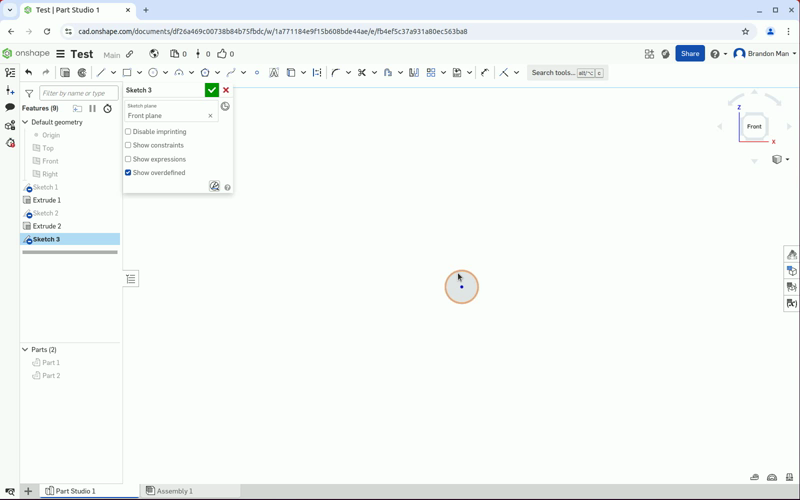
scroll(6)
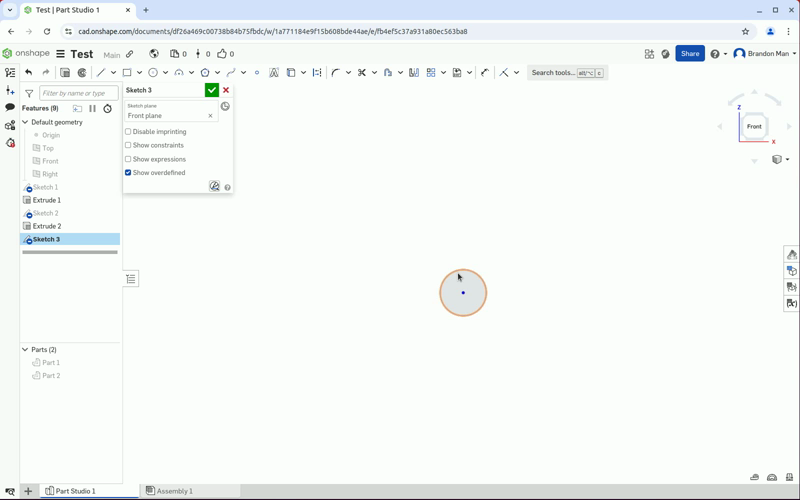
scroll(6)
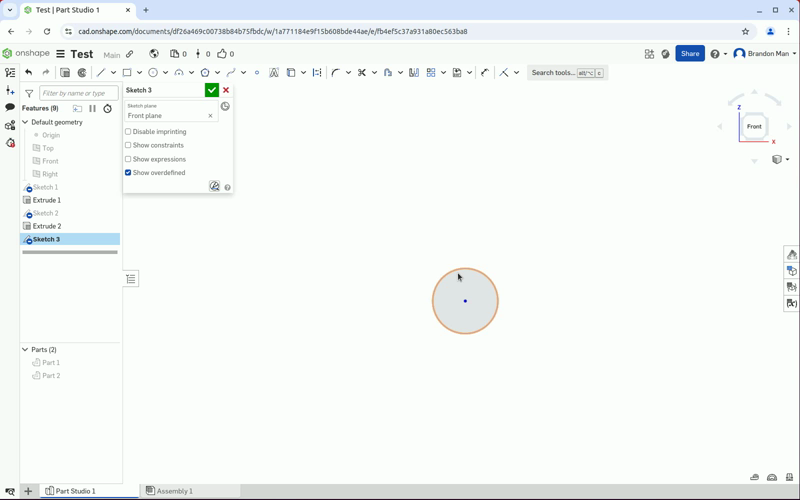
scroll(6)
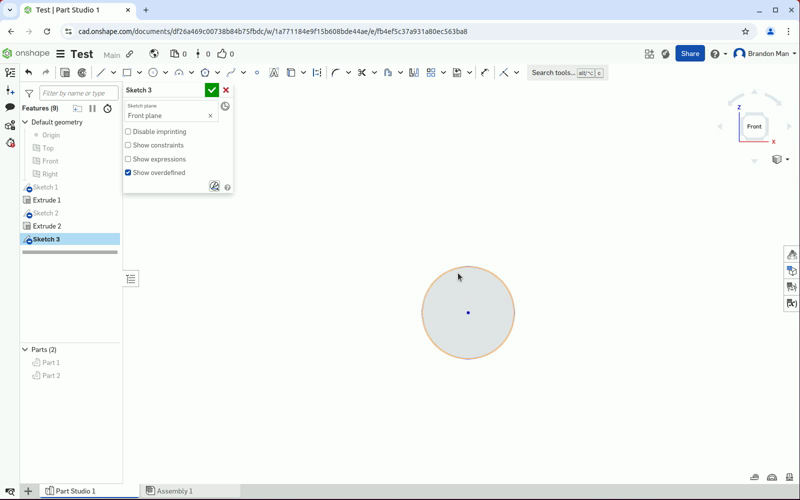
scroll(6)
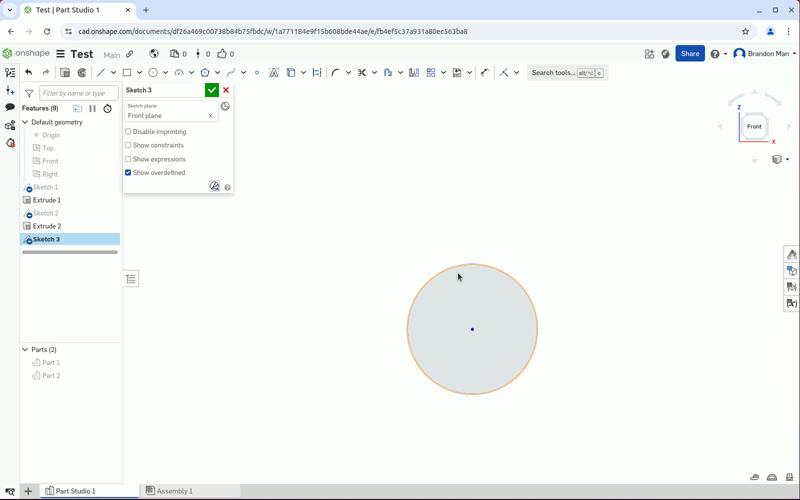
scroll(6)
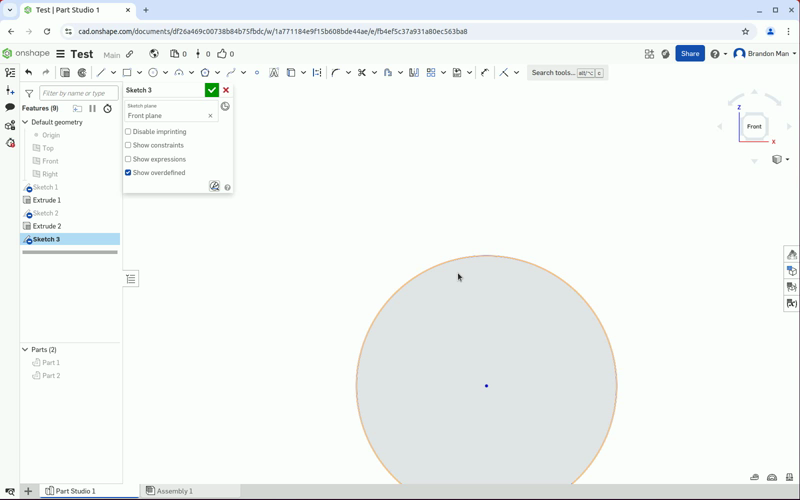
click(458, 272)
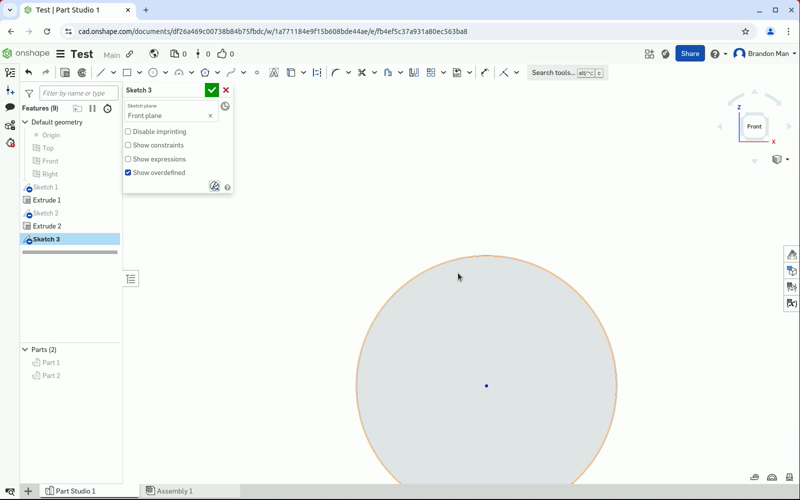
scroll(-6)
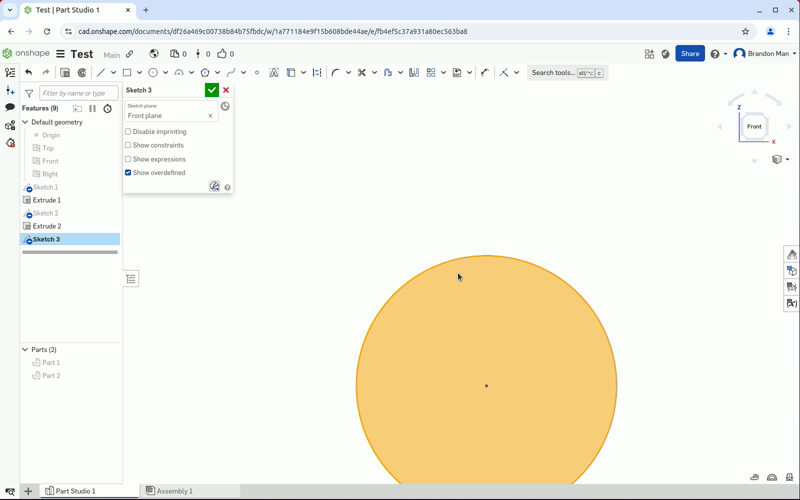
scroll(-6)
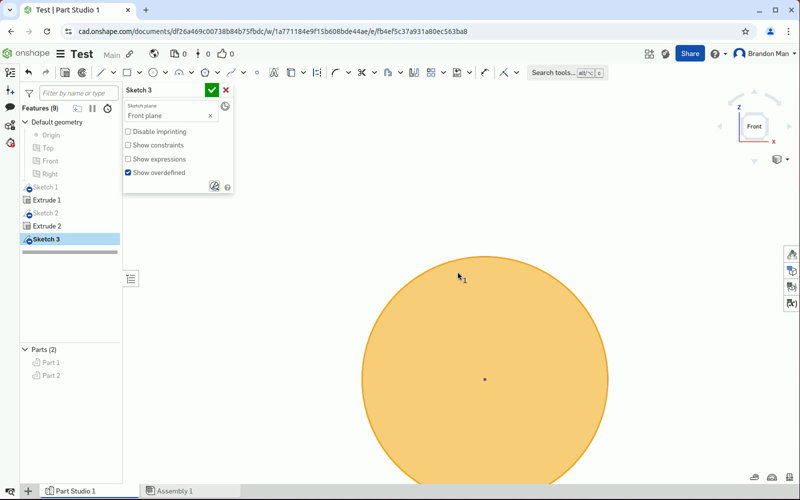
scroll(-6)
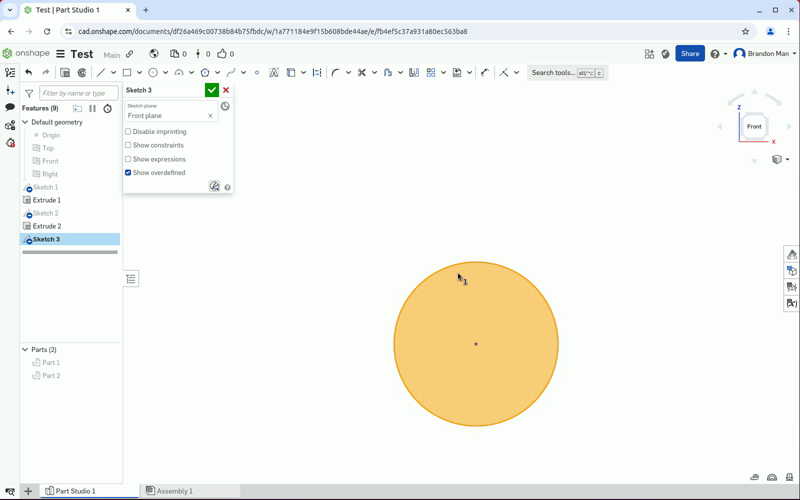
scroll(-6)
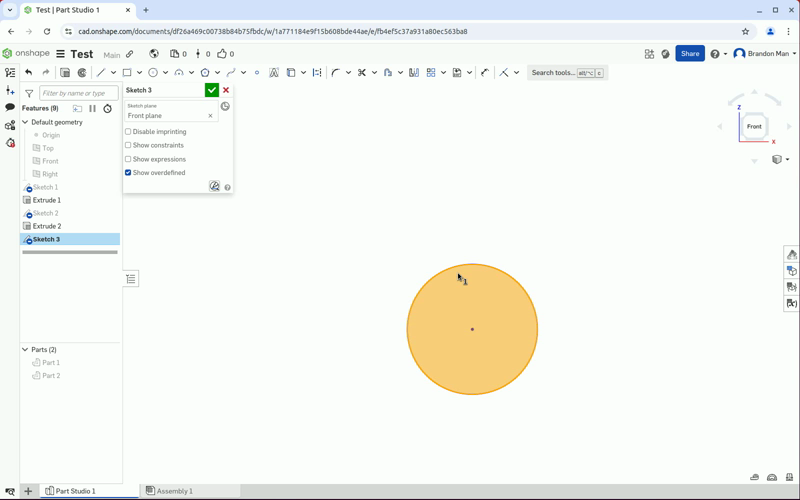
scroll(-6)
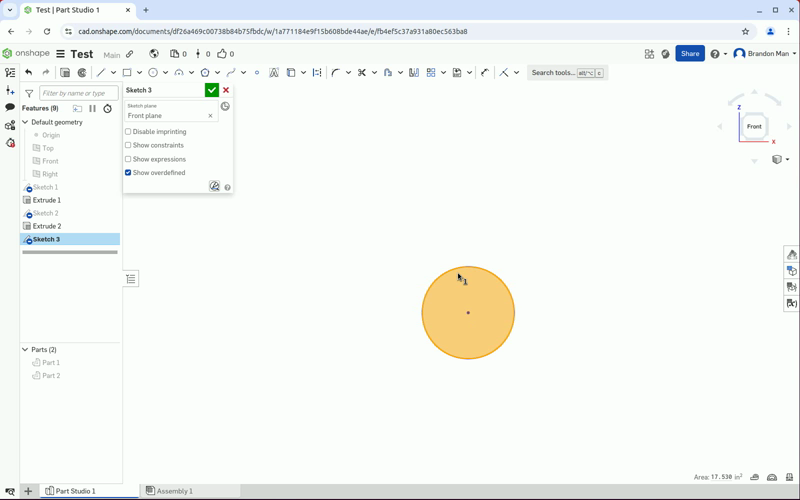
scroll(-6)
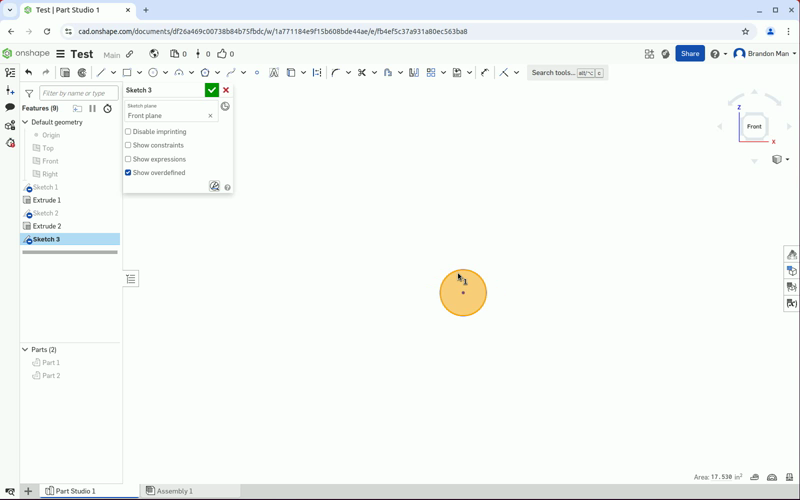
scroll(-6)
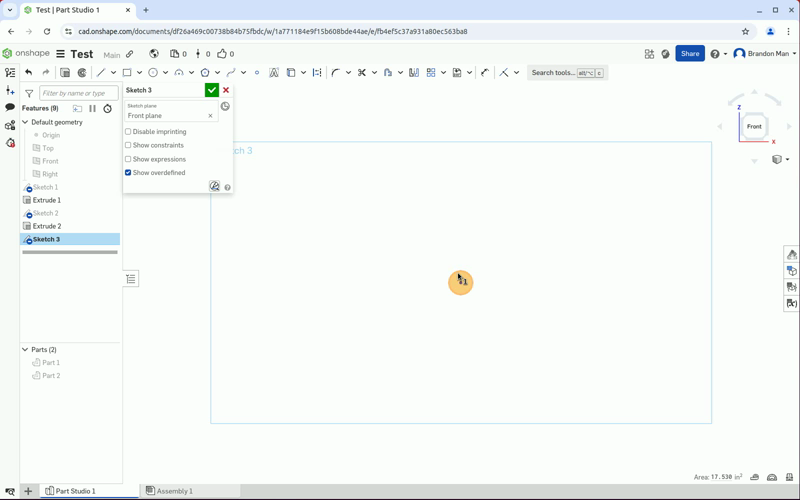
mouse_move(73, 352)
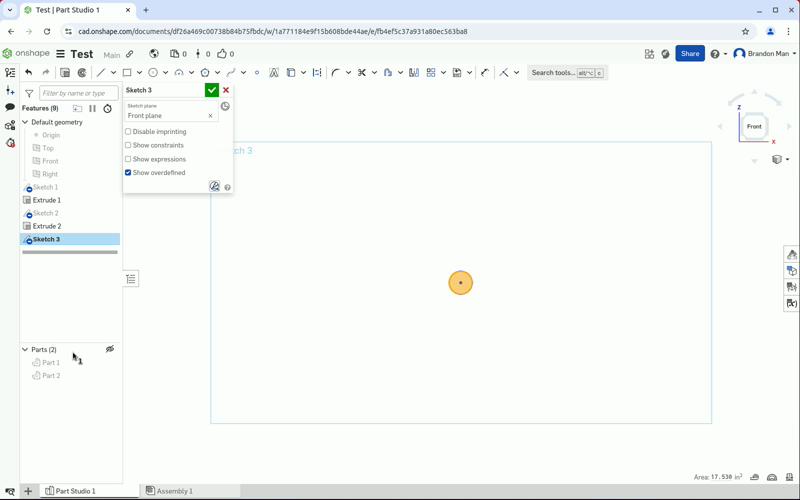
key(shift+y)
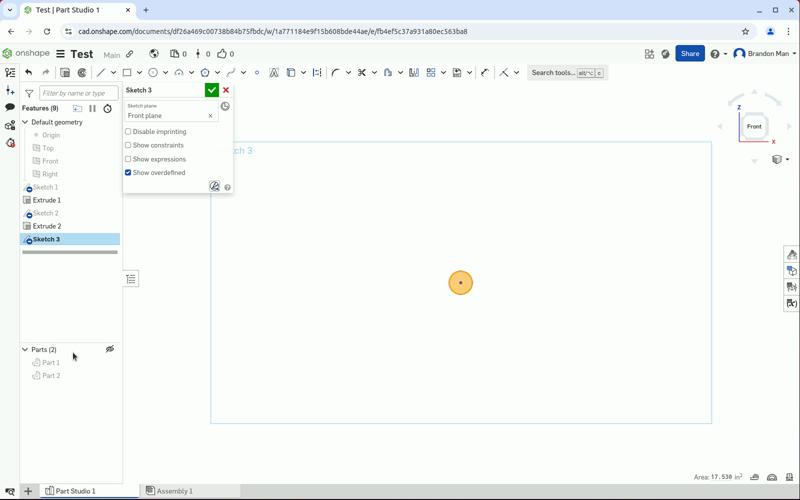
key(shift+e)
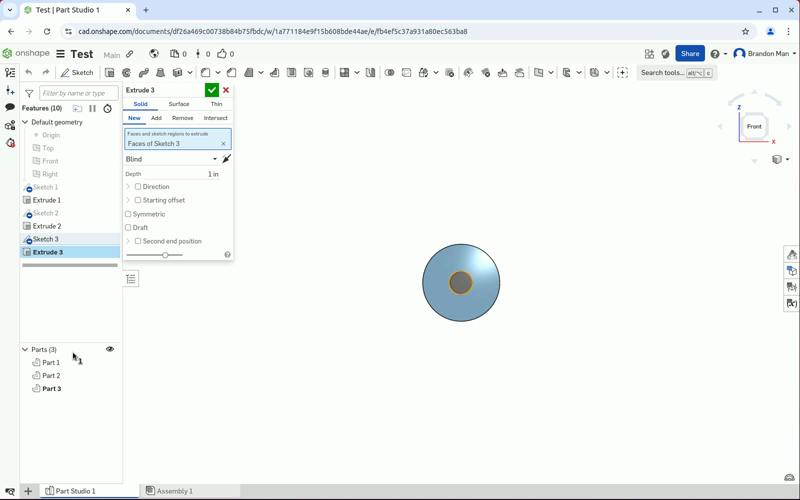
mouse_move(143, 106)
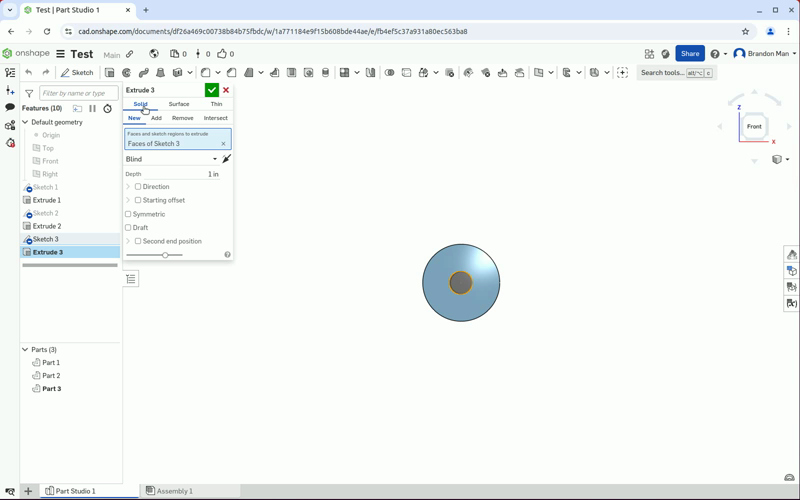
click(143, 106)
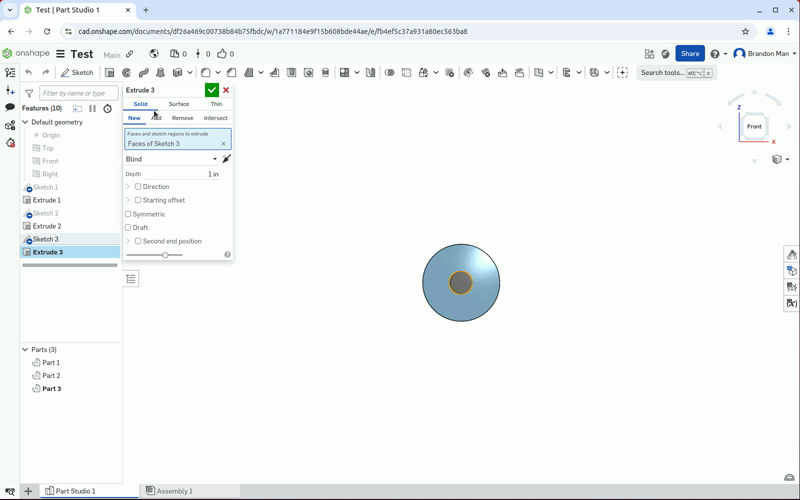
mouse_move(186, 120)
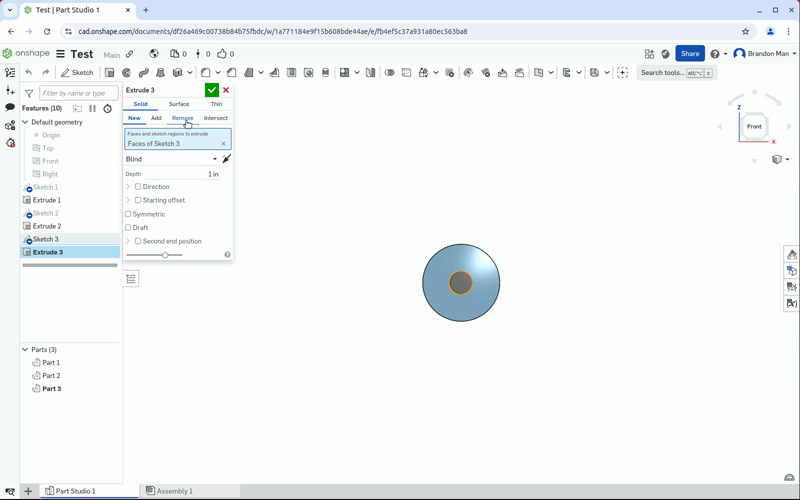
click(186, 120)
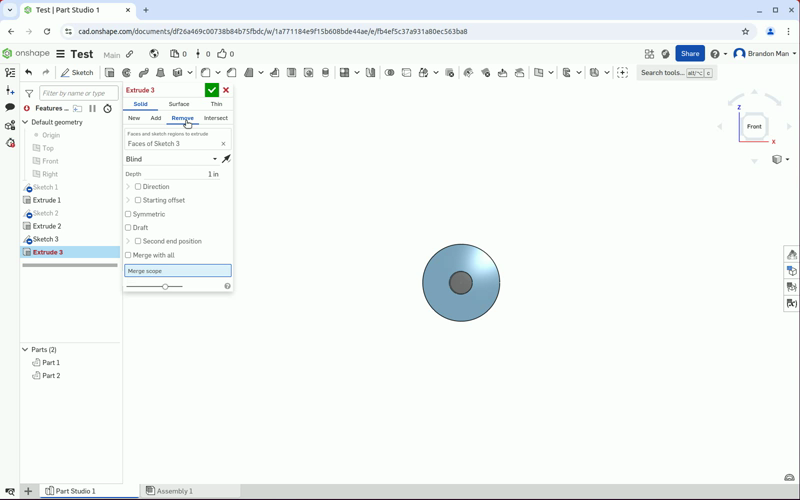
key(tab, 4)
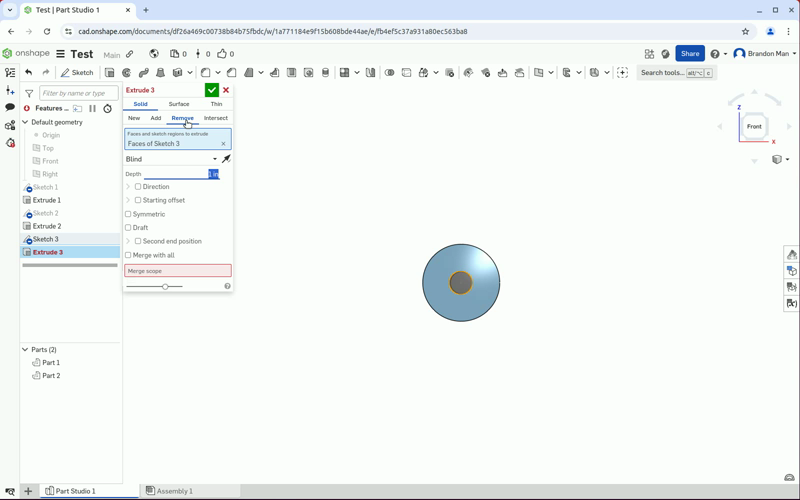
text(-15.405)
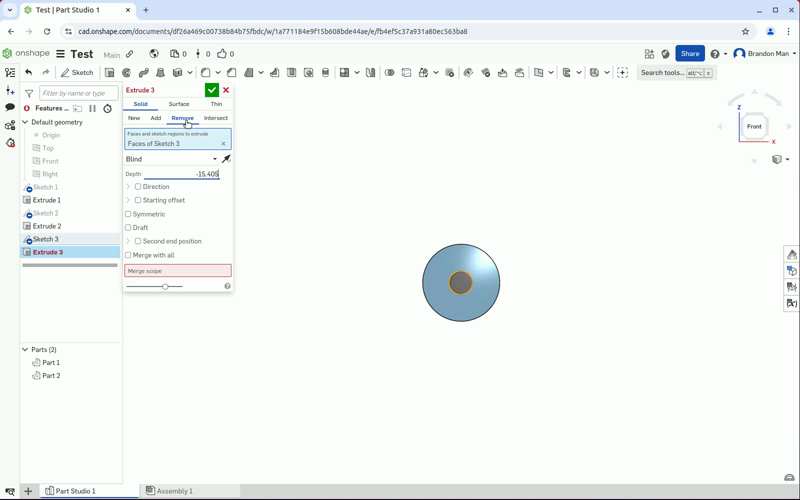
key(tab, 6)
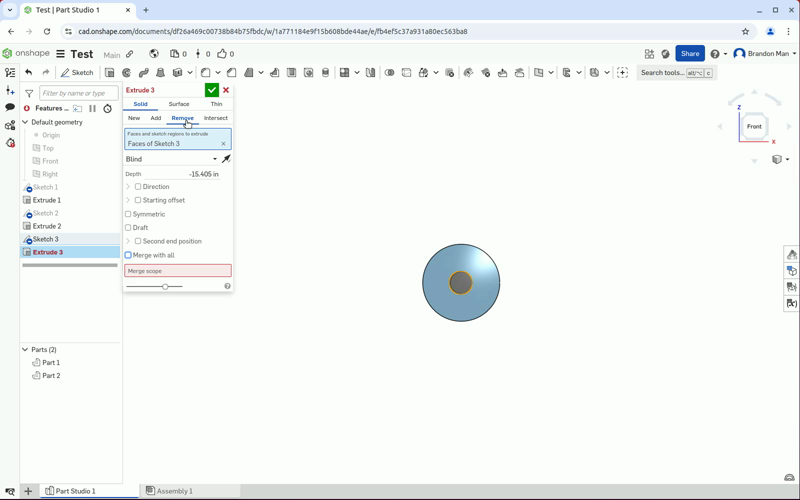
key(space)
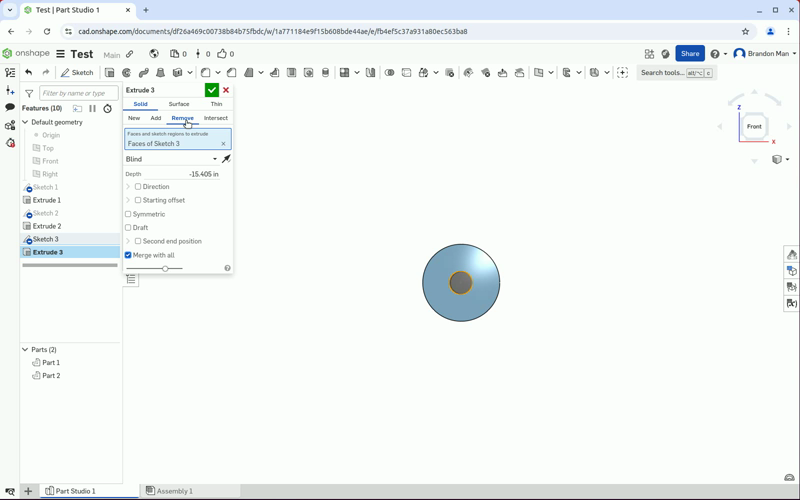
key(enter)
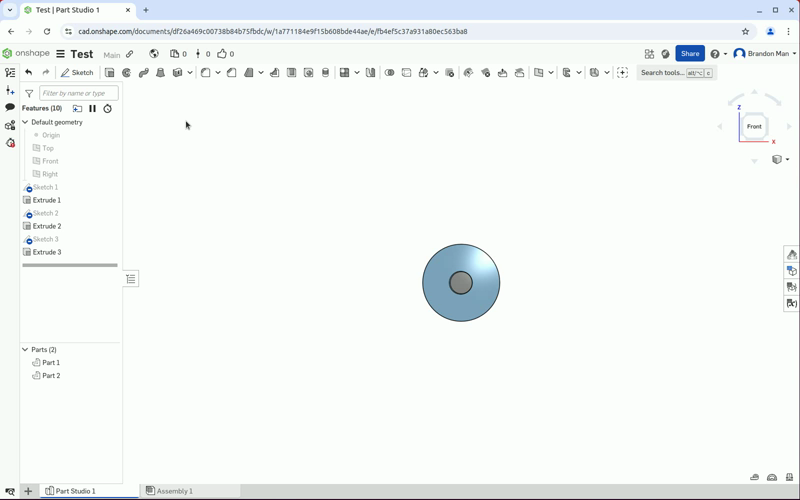
key(shift+h)
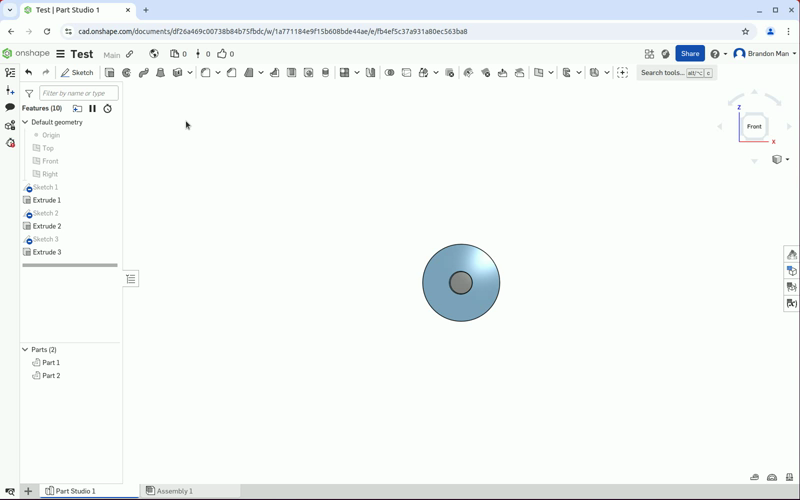
key(shift+h)
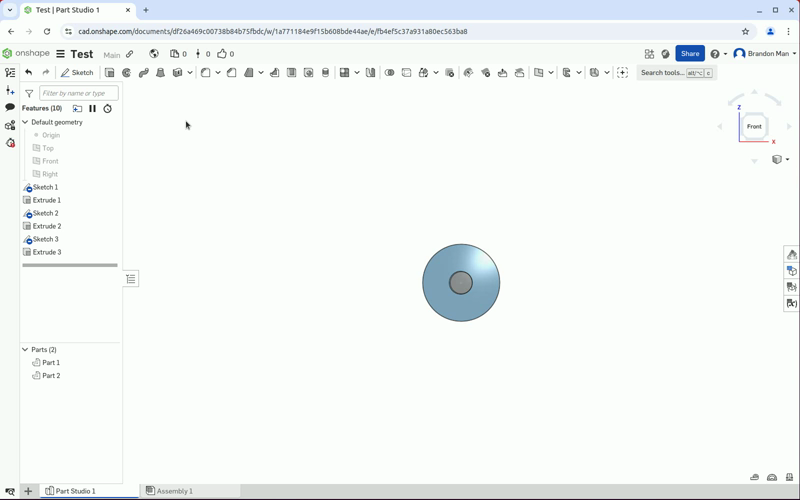
key(shift+7)
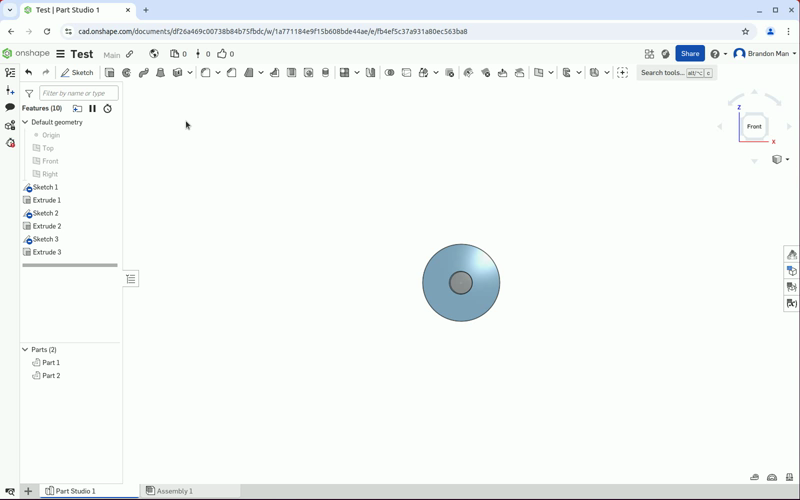
key(left, 2)
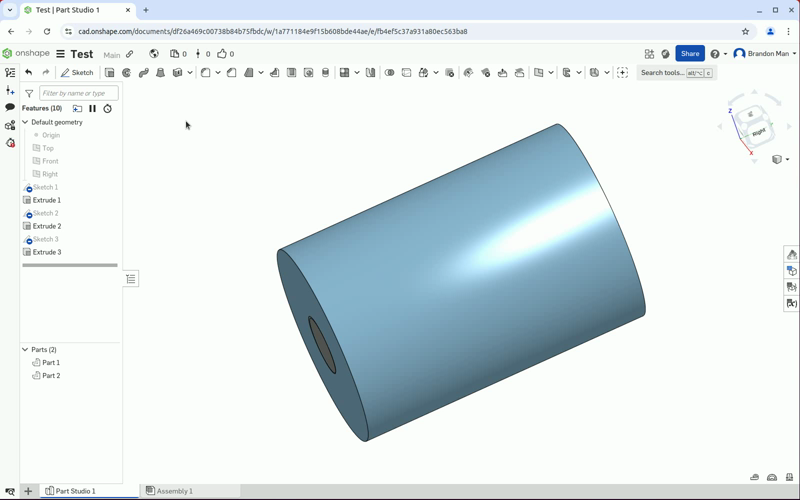
key(down, 2)
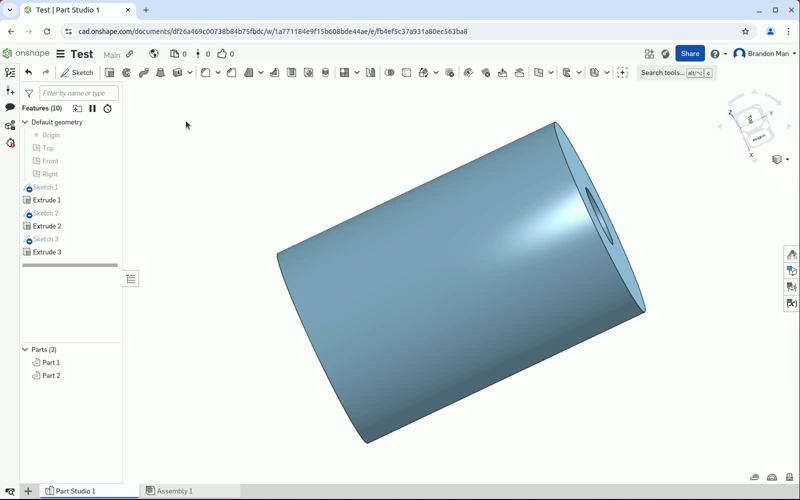
key(up, 2)
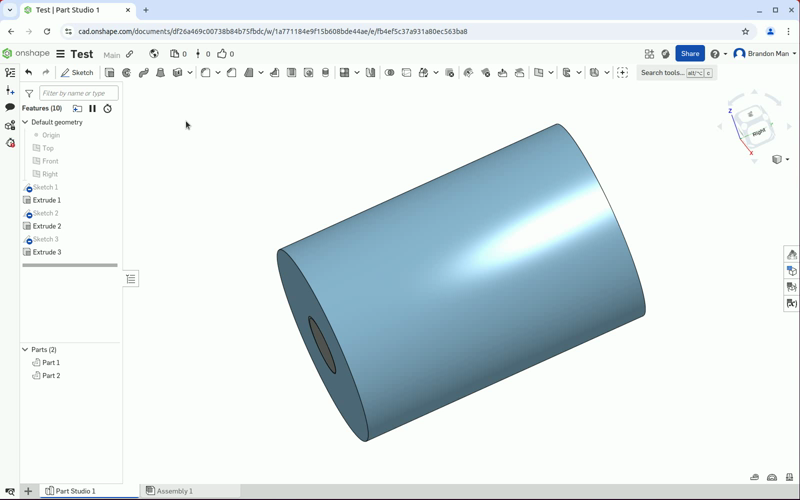
key(right, 2)
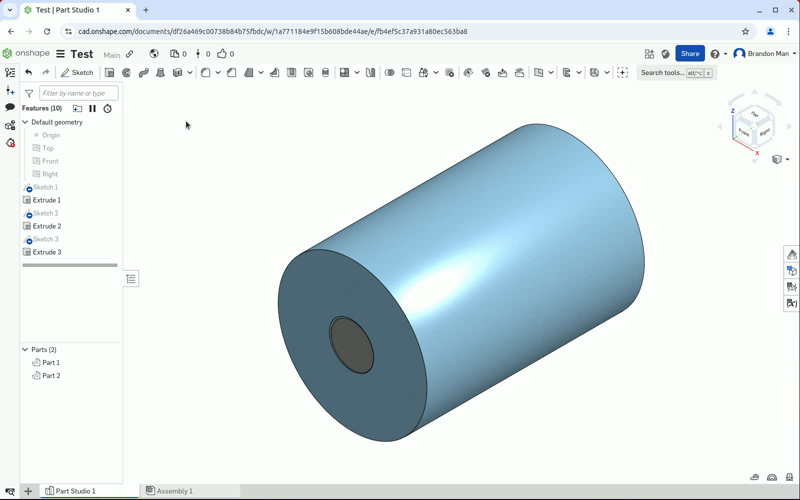
mouse_move(73, 189)
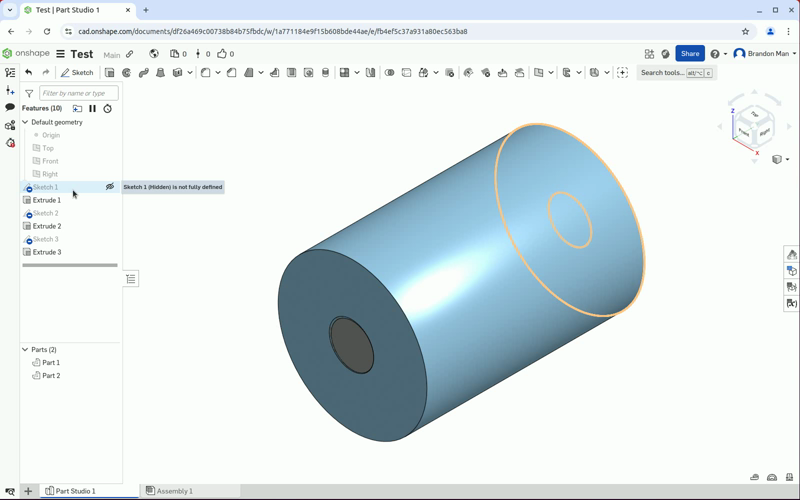
click(73, 189)